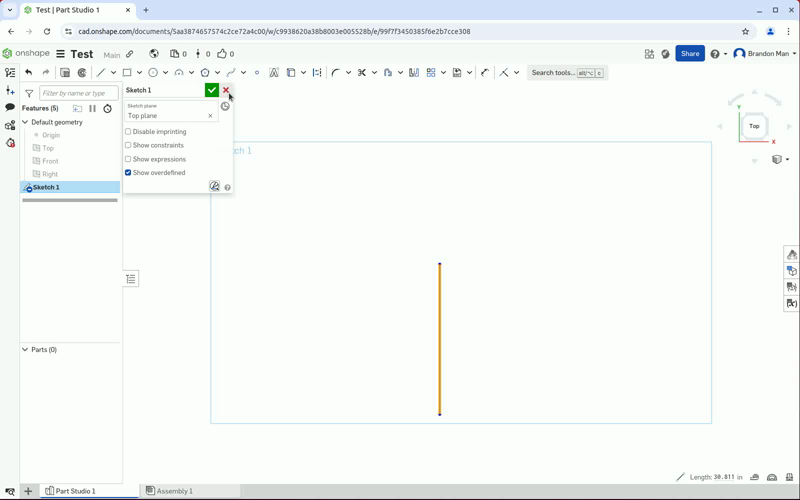
key(shift+h)
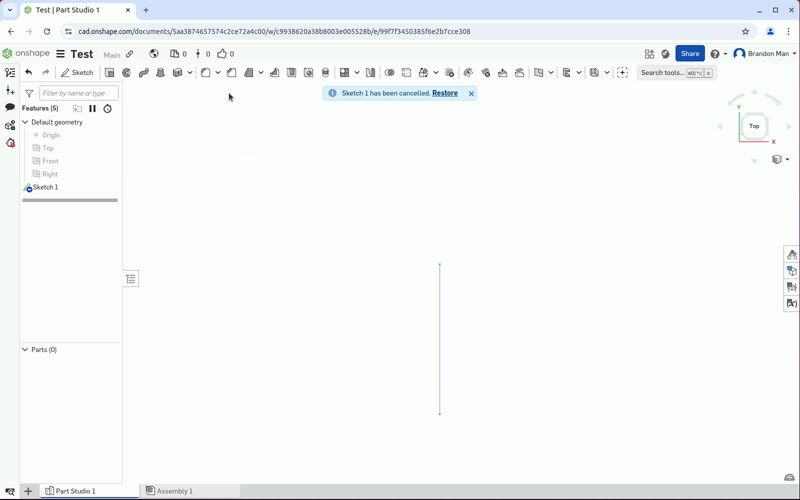
key(shift+s)
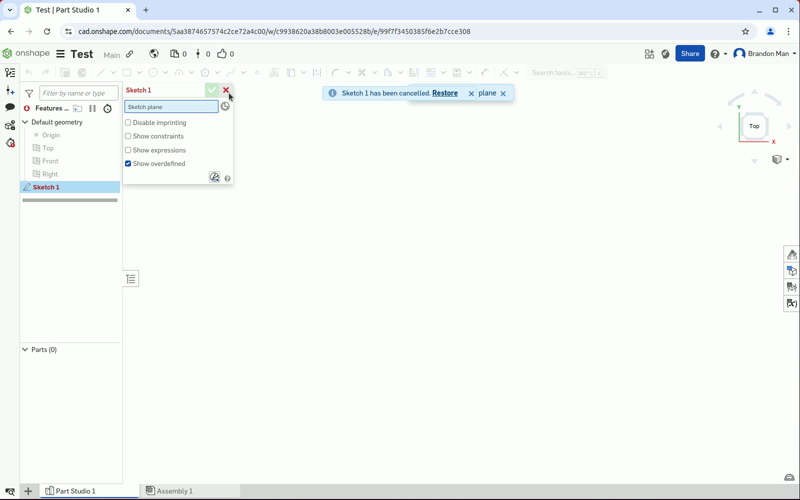
mouse_move(73, 150)
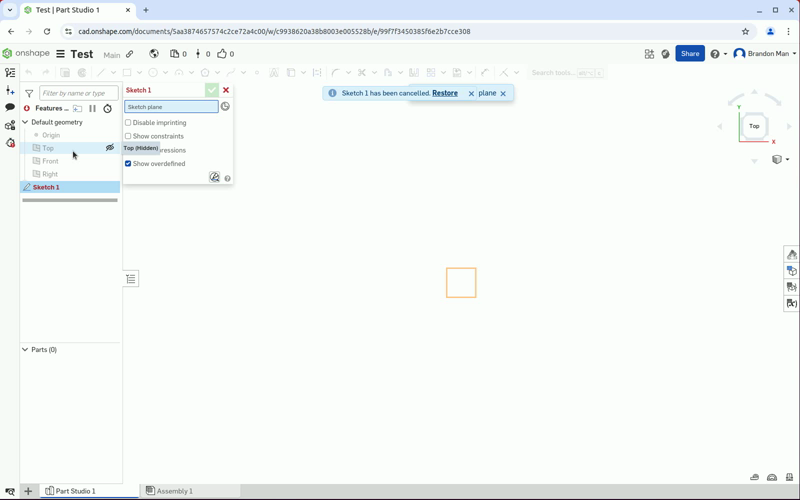
click(73, 150)
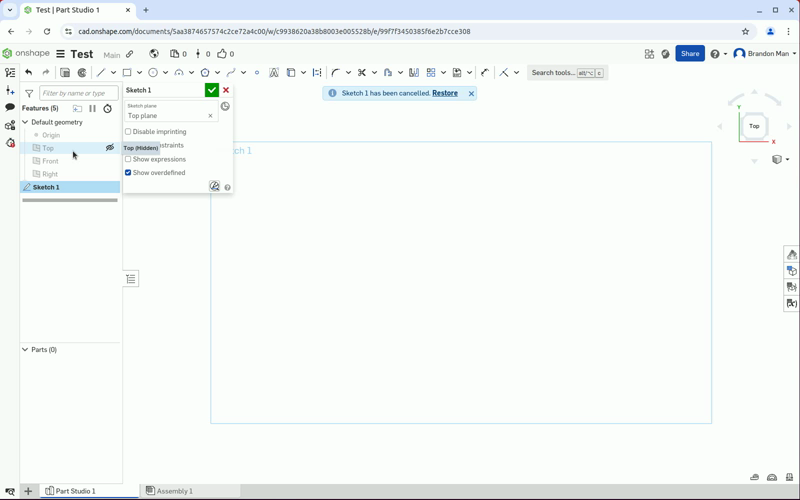
mouse_move(73, 352)
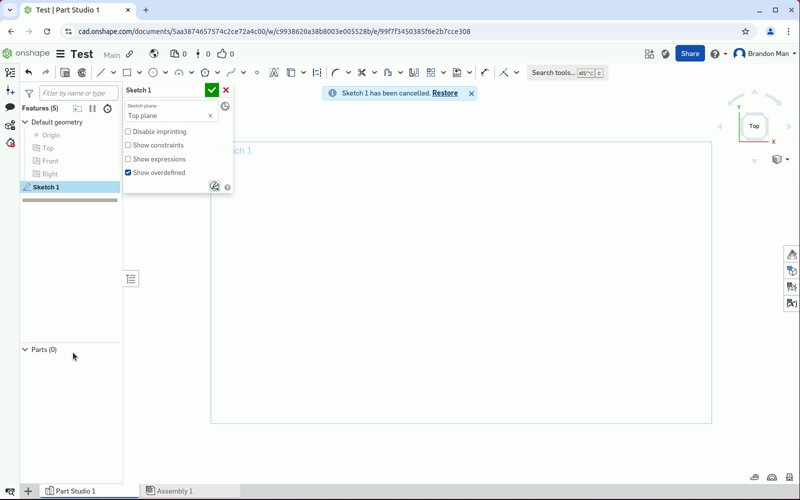
key(y)
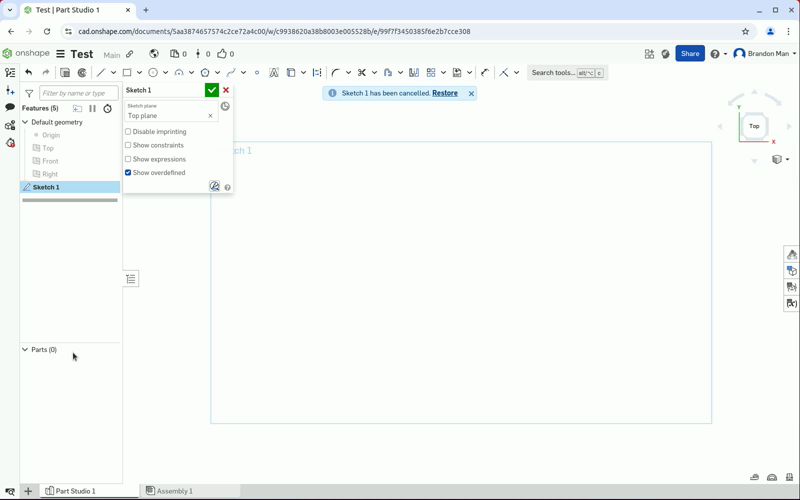
key(l)
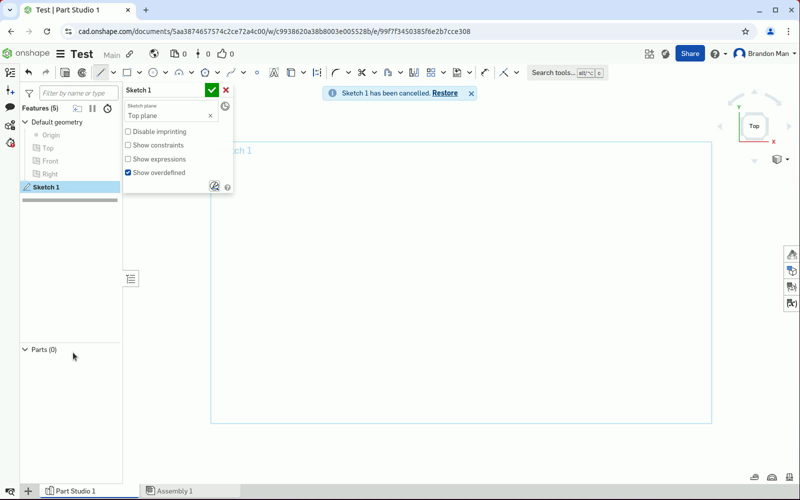
key_down(shift)
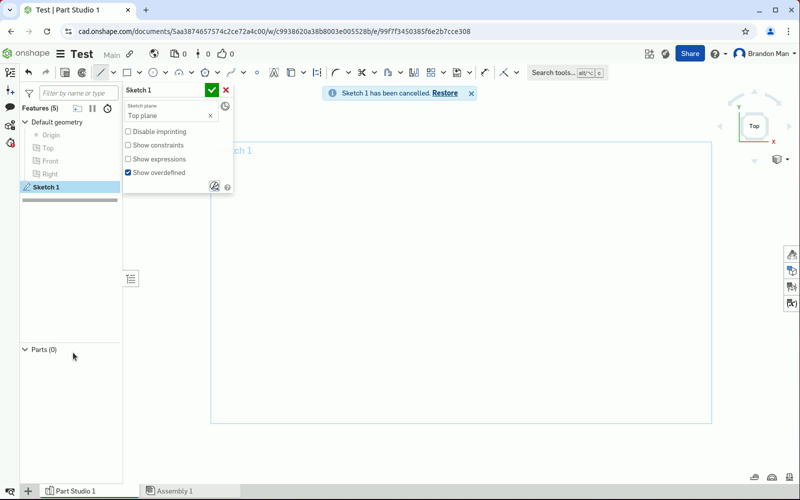
mouse_move(363, 339)
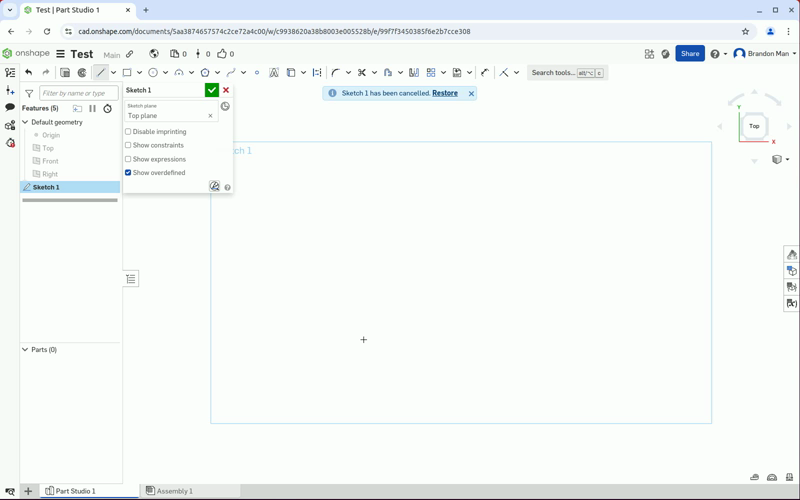
click(363, 339)
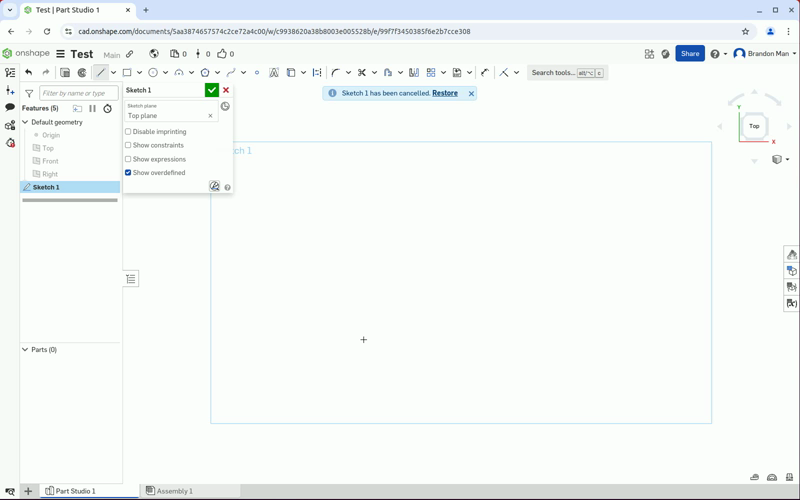
key_up(shift)
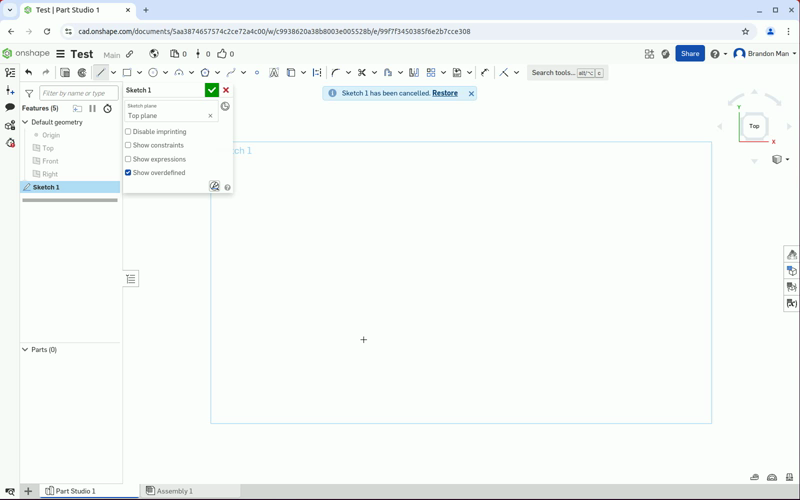
key_down(shift)
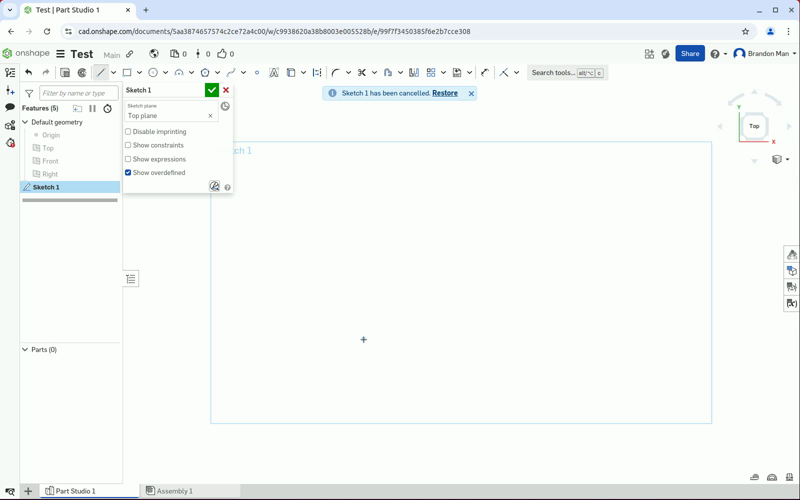
mouse_move(461, 394)
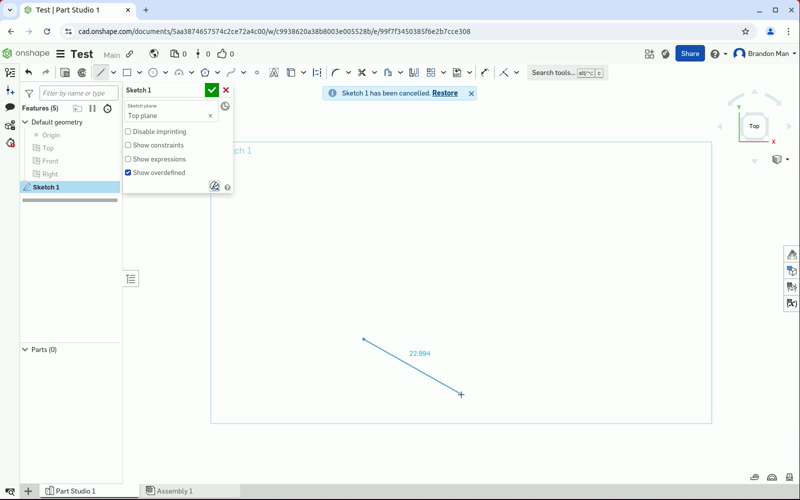
click(461, 394)
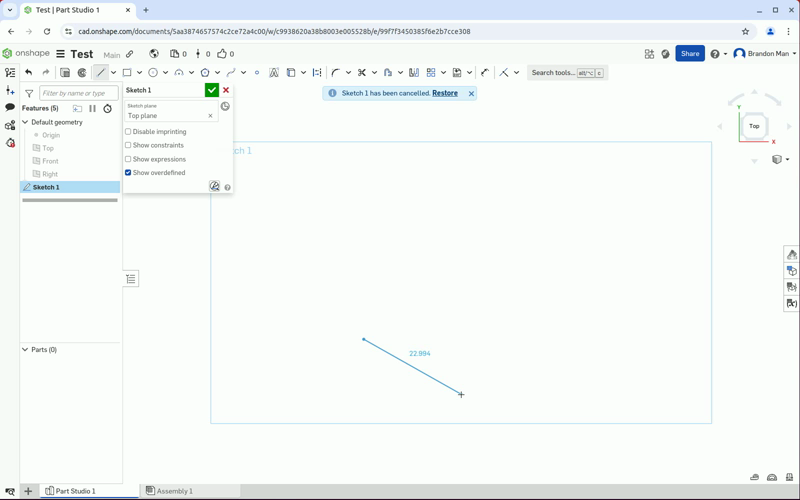
key_up(shift)
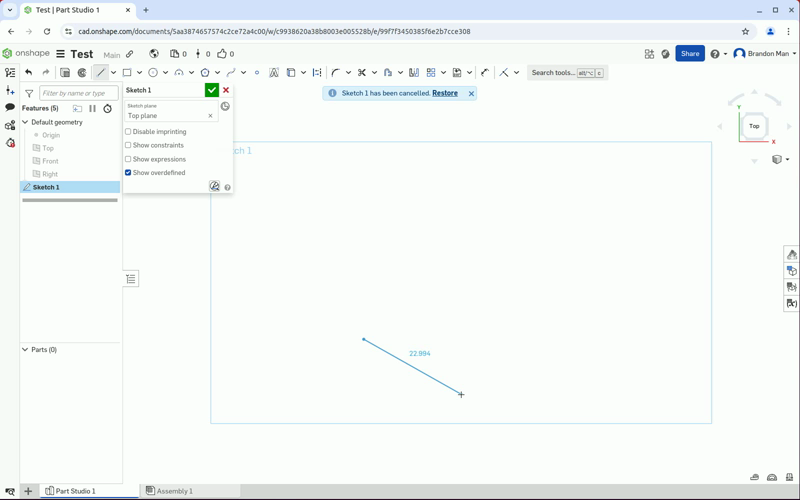
key_down(shift)
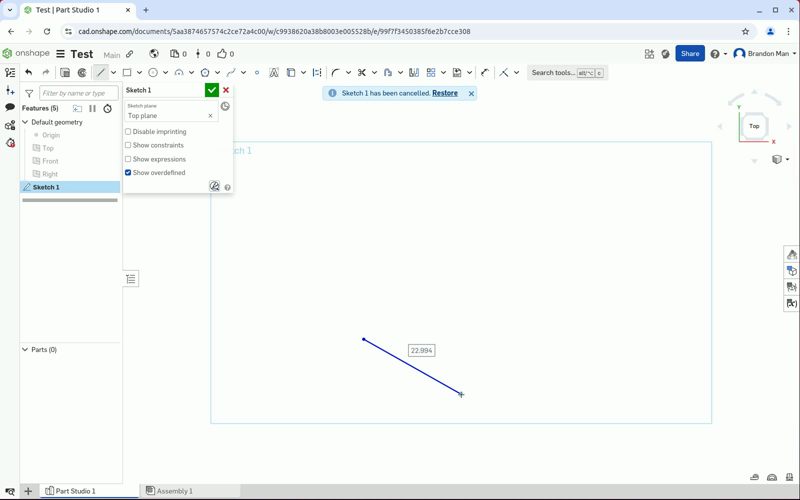
mouse_move(557, 339)
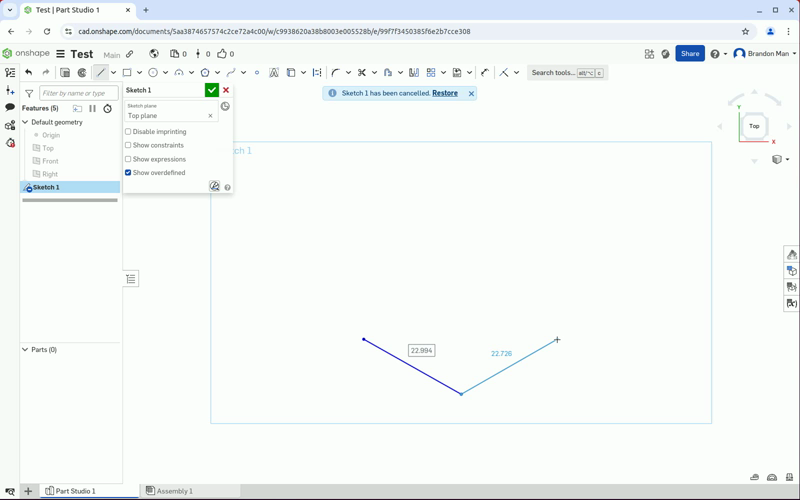
click(557, 339)
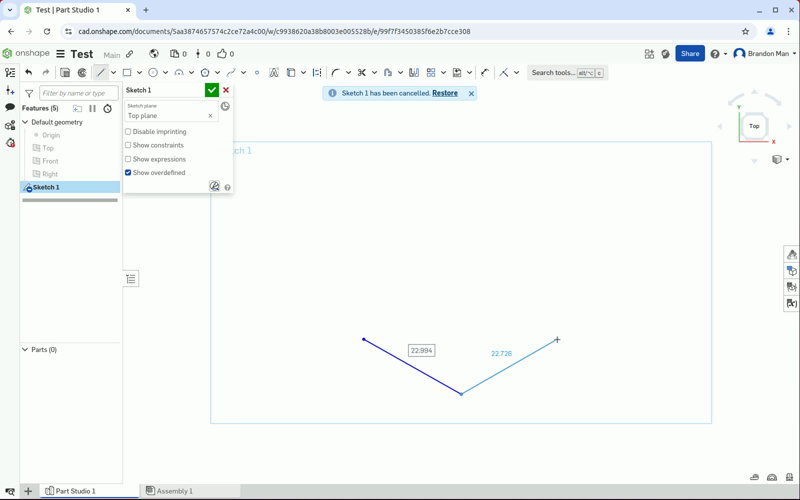
key_up(shift)
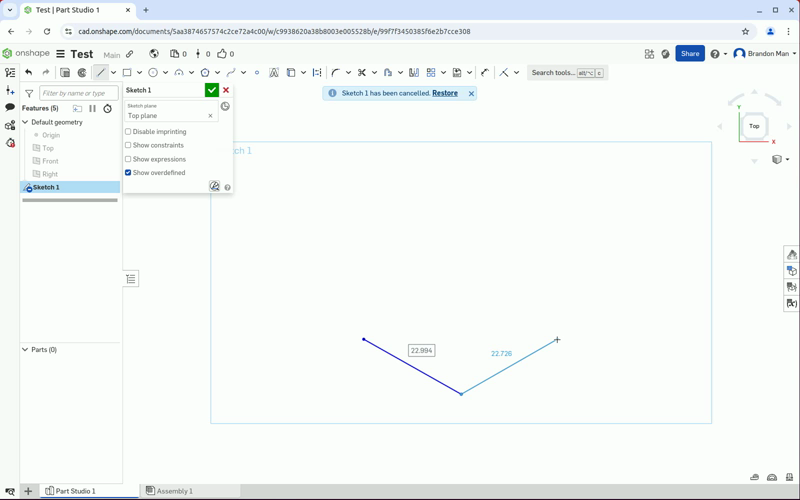
key_down(shift)
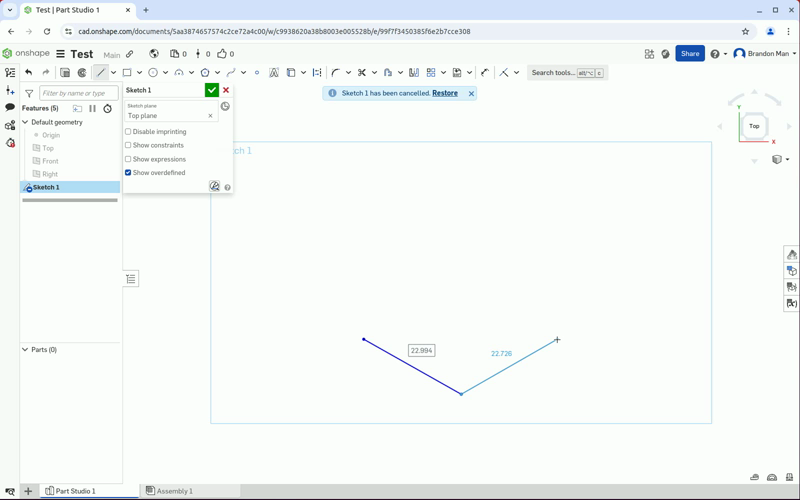
mouse_move(557, 227)
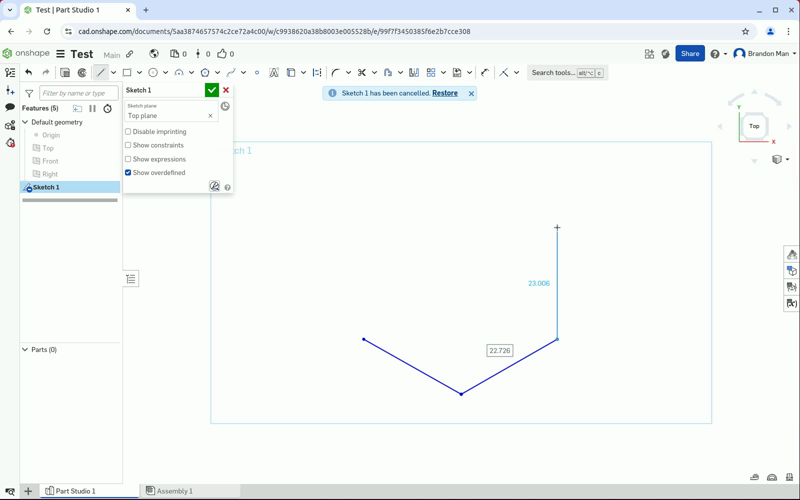
click(557, 227)
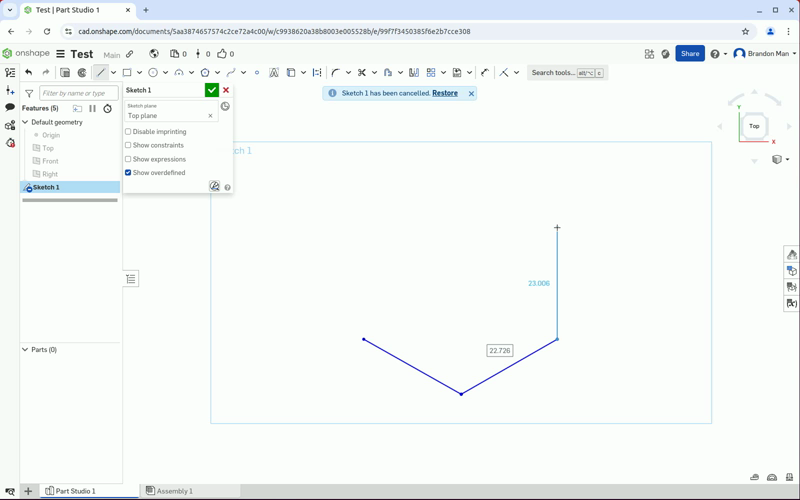
key_up(shift)
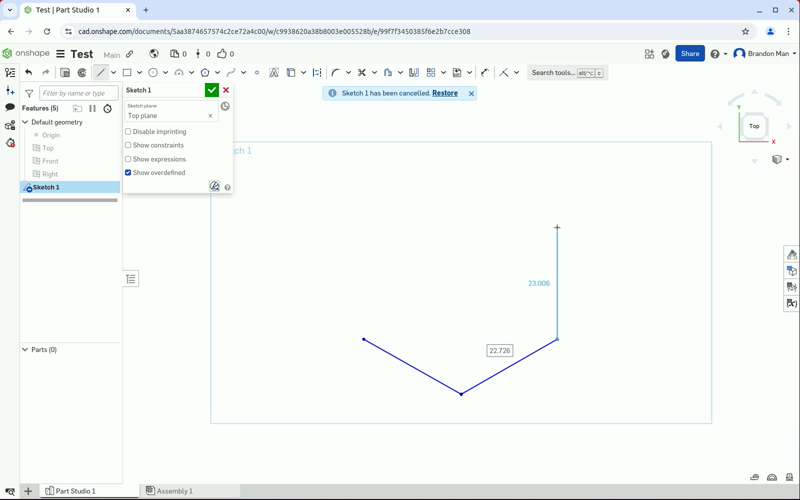
key_down(shift)
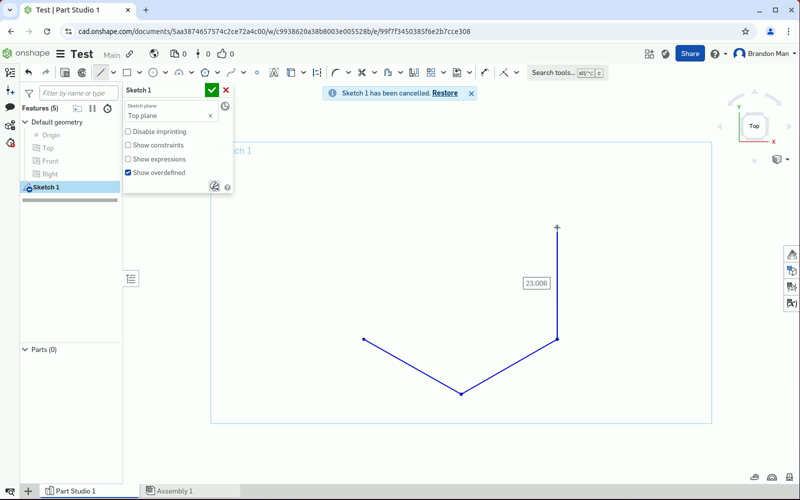
mouse_move(461, 171)
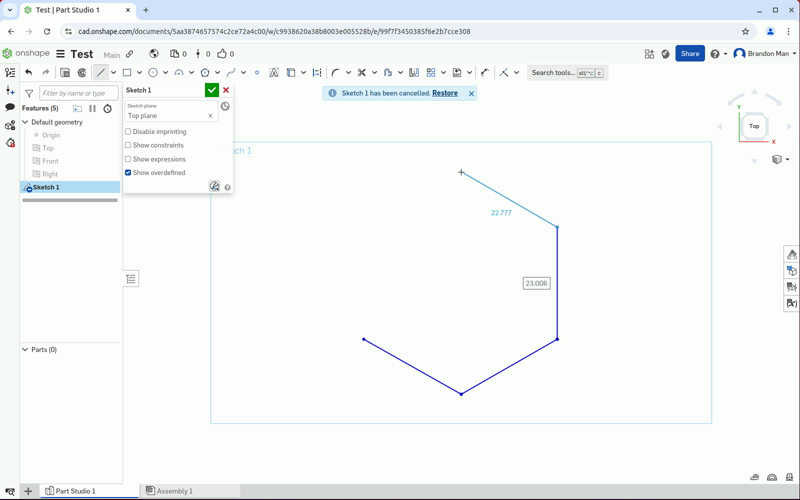
click(461, 171)
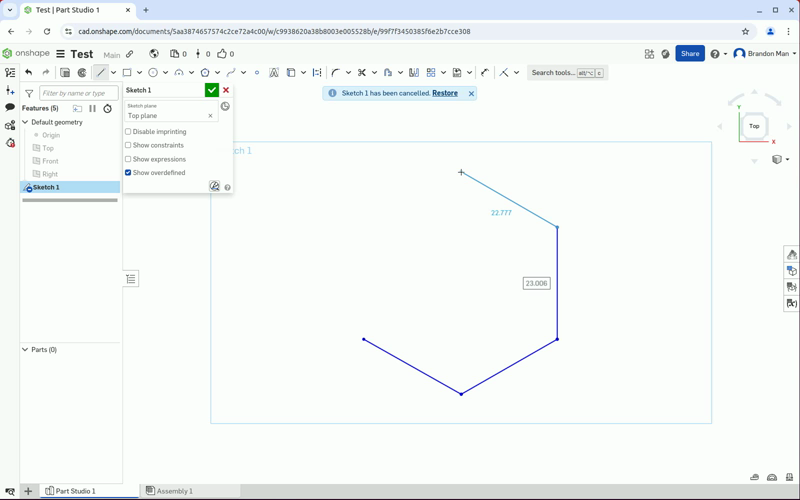
key_up(shift)
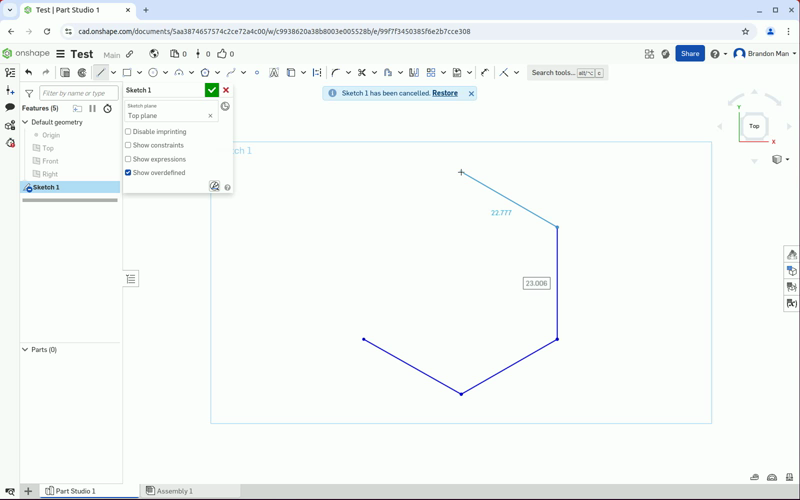
key_down(shift)
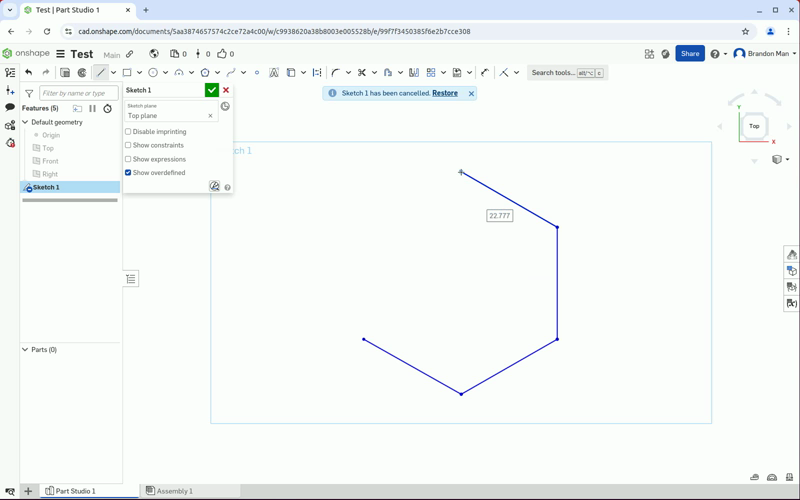
mouse_move(363, 227)
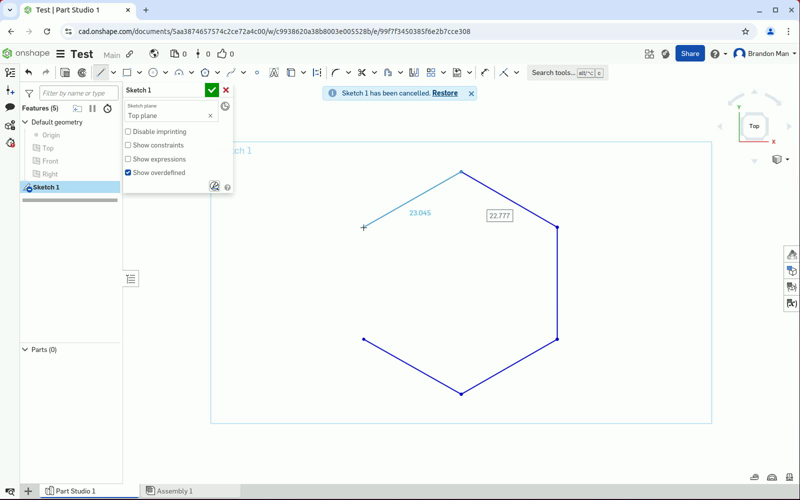
click(363, 227)
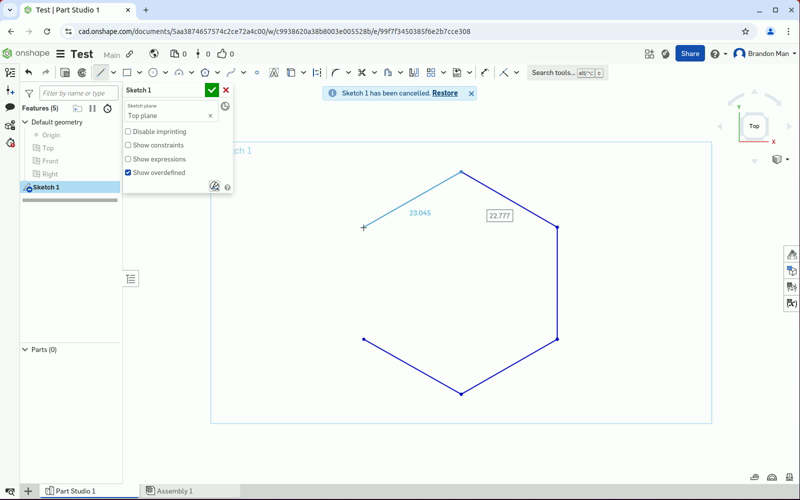
key_up(shift)
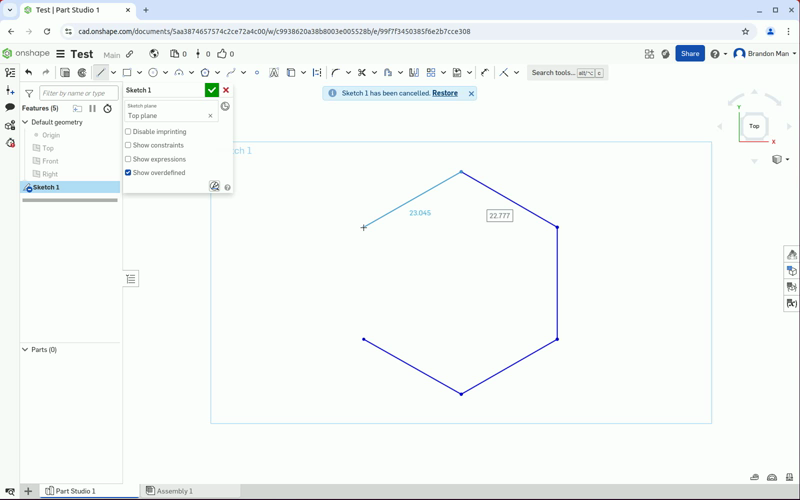
key_down(shift)
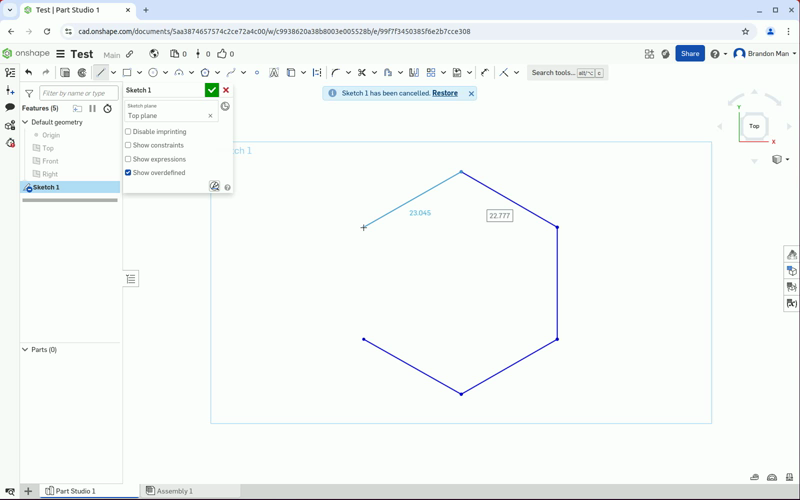
mouse_move(363, 339)
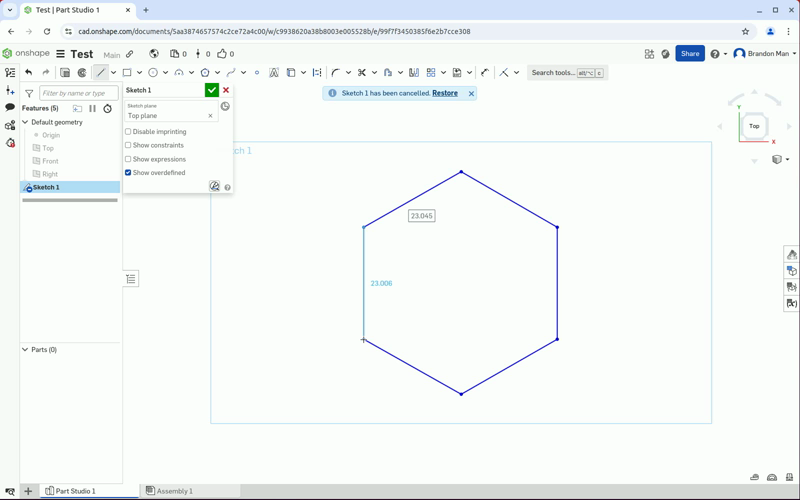
key_up(shift)
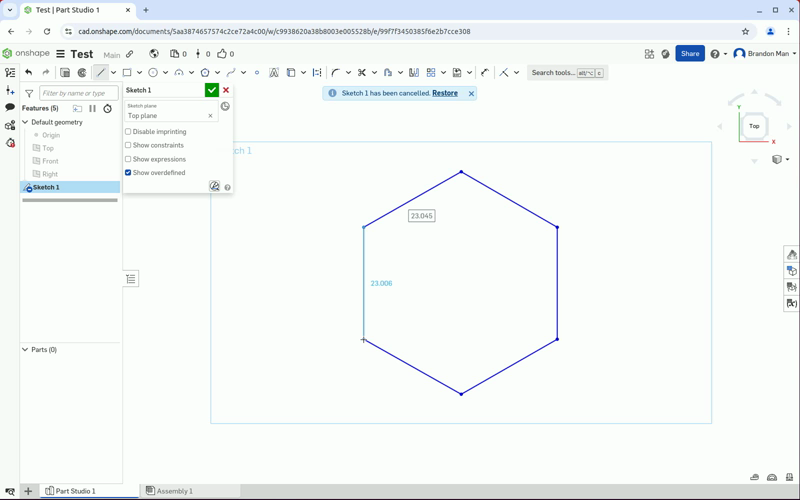
click(363, 339)
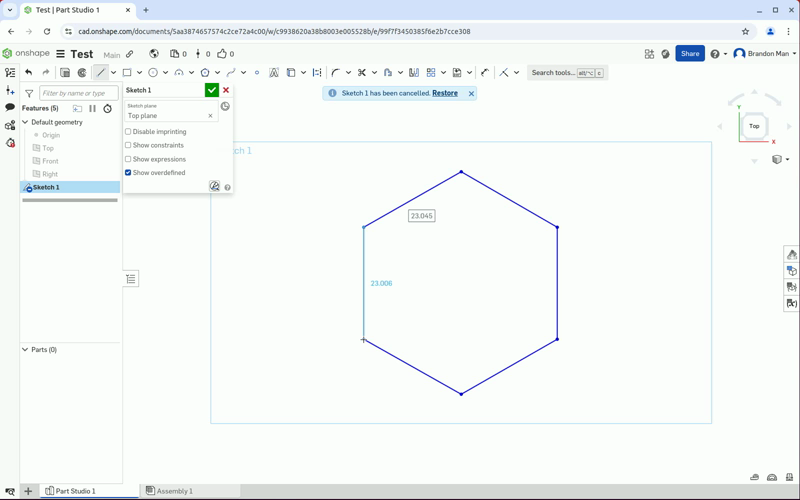
key(esc)
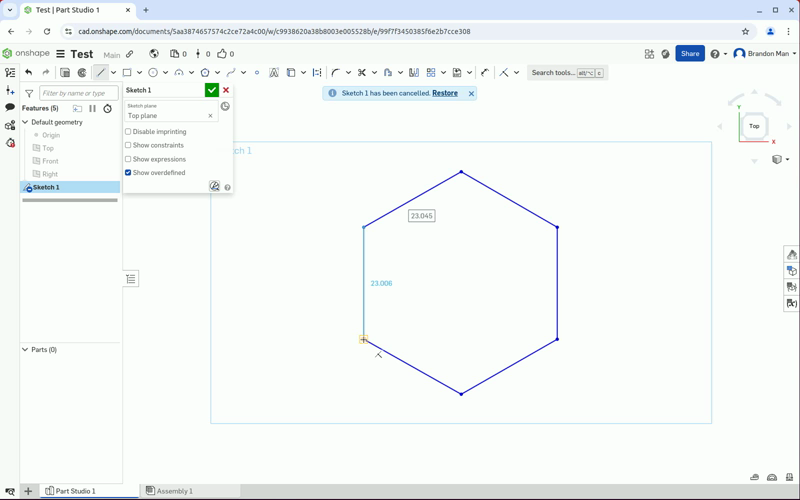
mouse_move(460, 317)
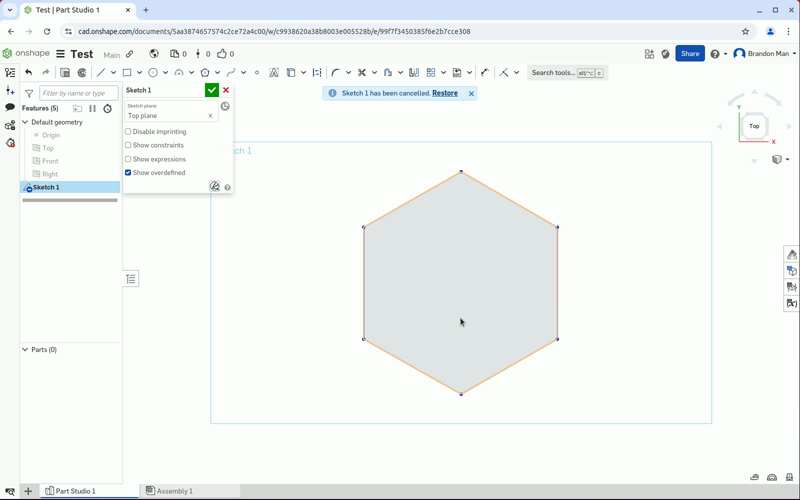
click(460, 317)
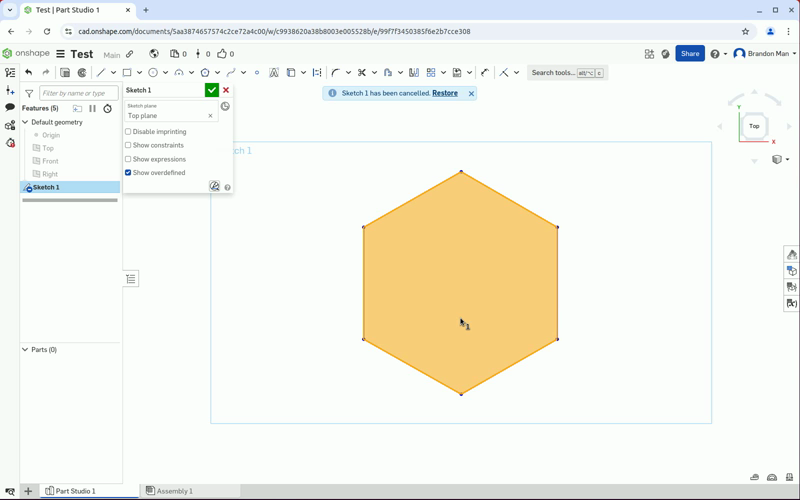
mouse_move(73, 352)
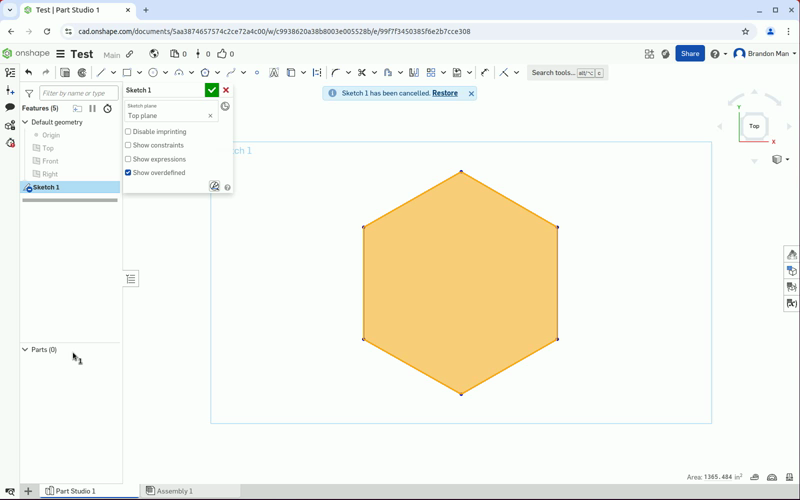
key(shift+y)
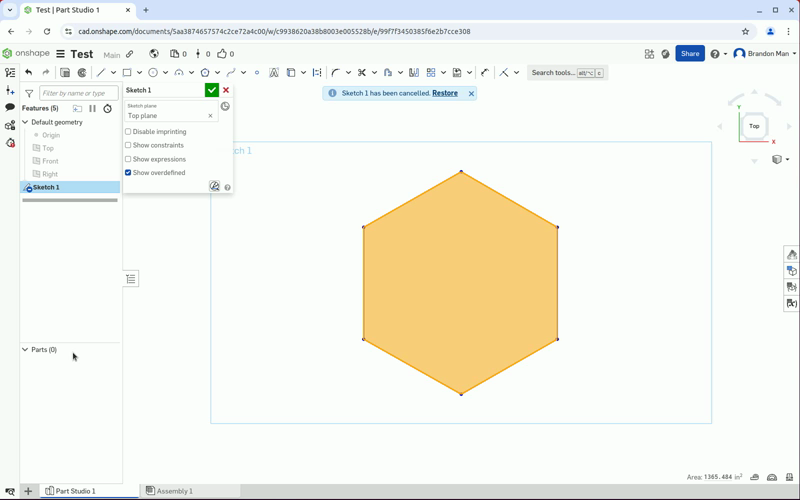
key(shift+e)
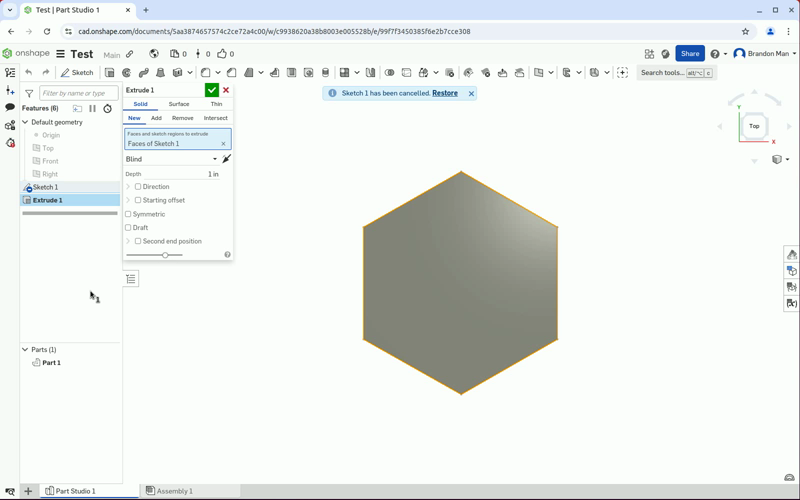
mouse_move(143, 106)
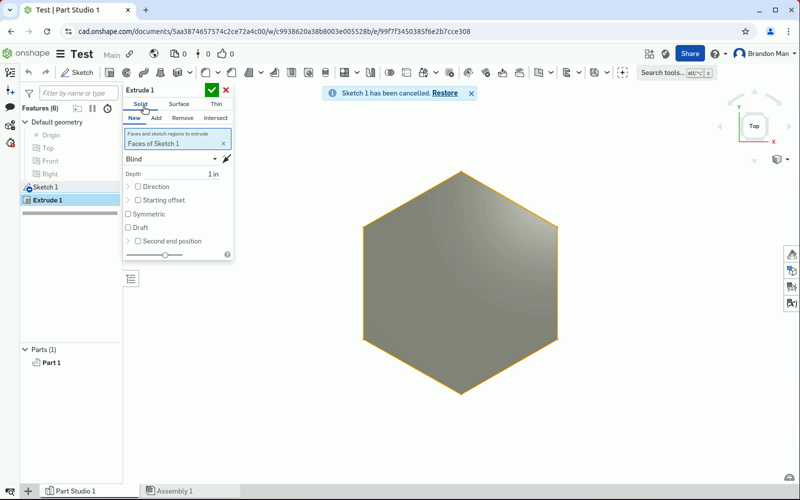
click(143, 106)
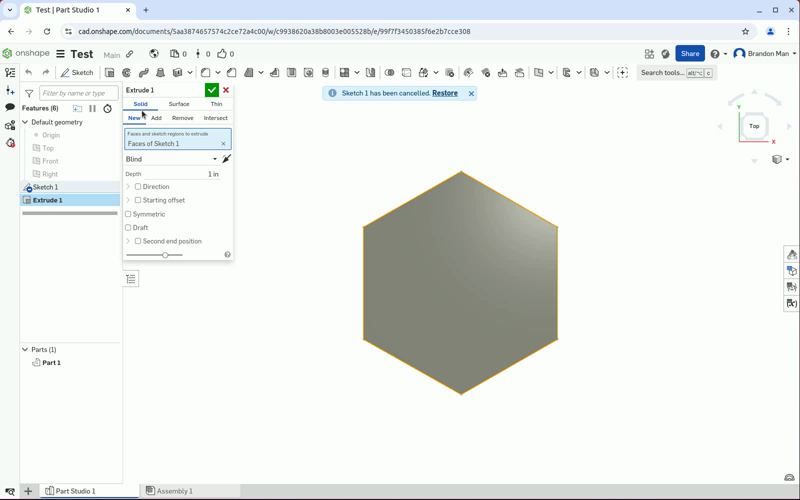
mouse_move(137, 120)
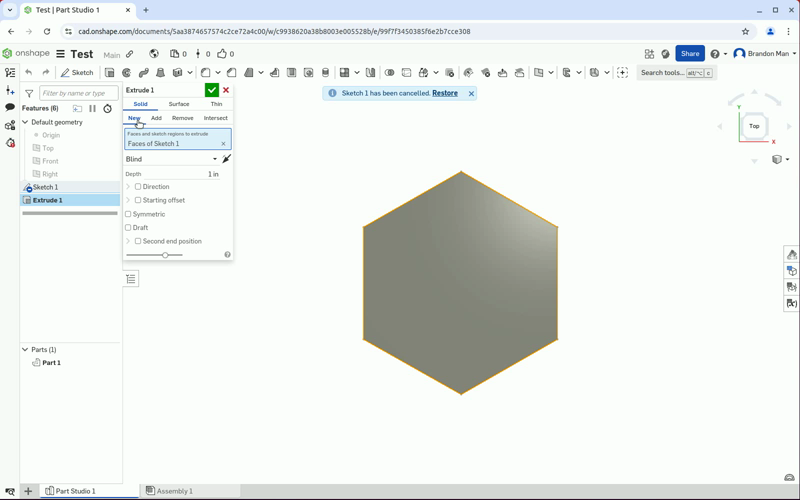
click(137, 120)
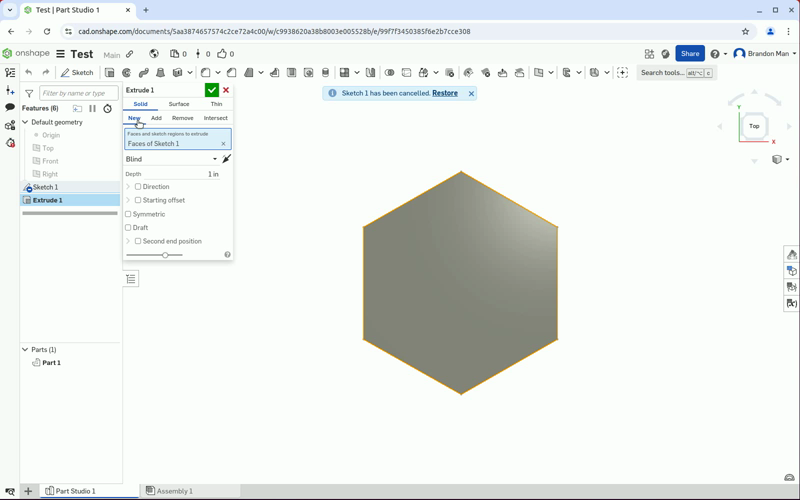
key(tab, 4)
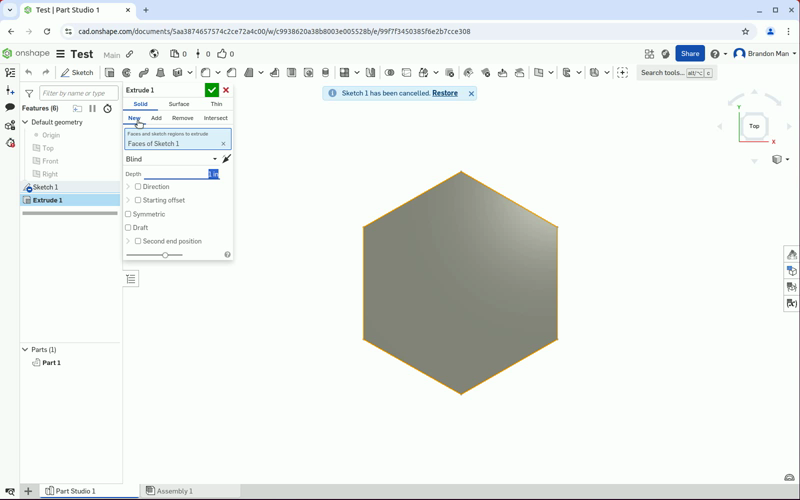
text(8.906)
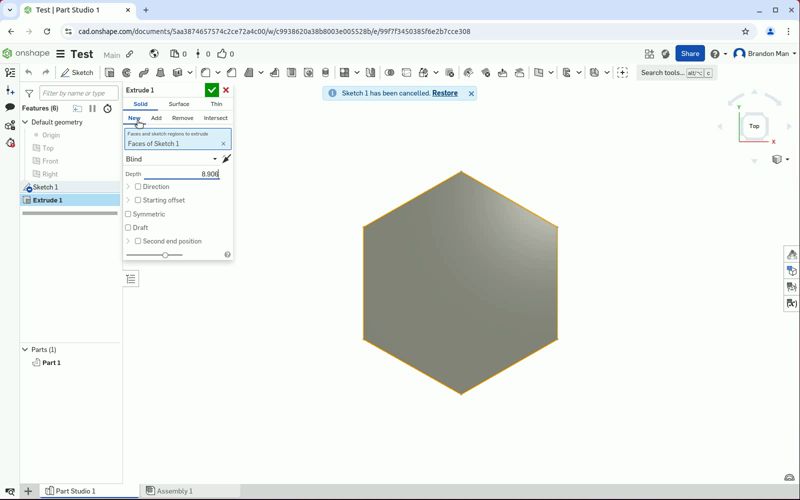
key(enter)
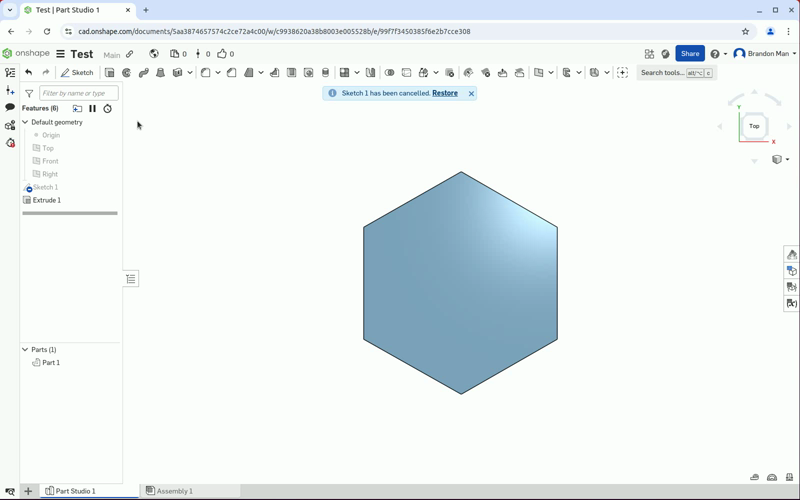
key(shift+h)
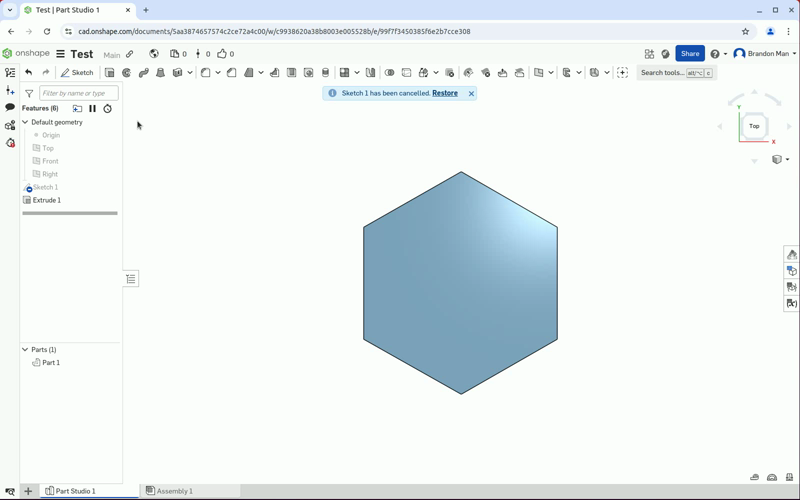
key(shift+h)
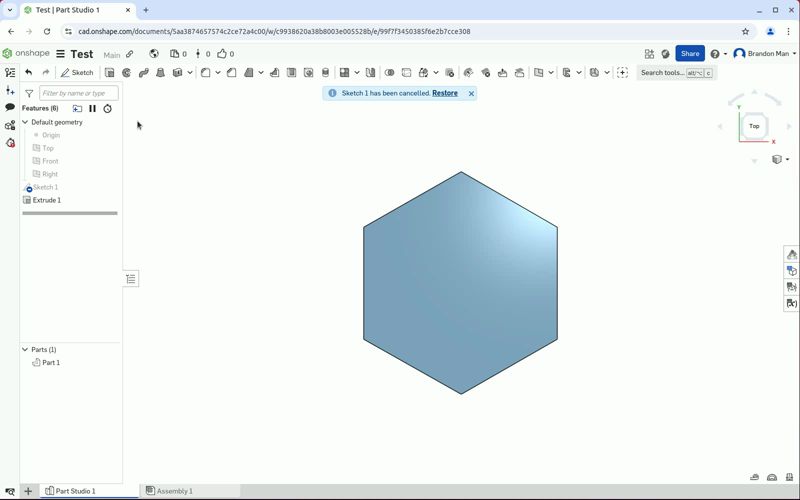
mouse_move(73, 189)
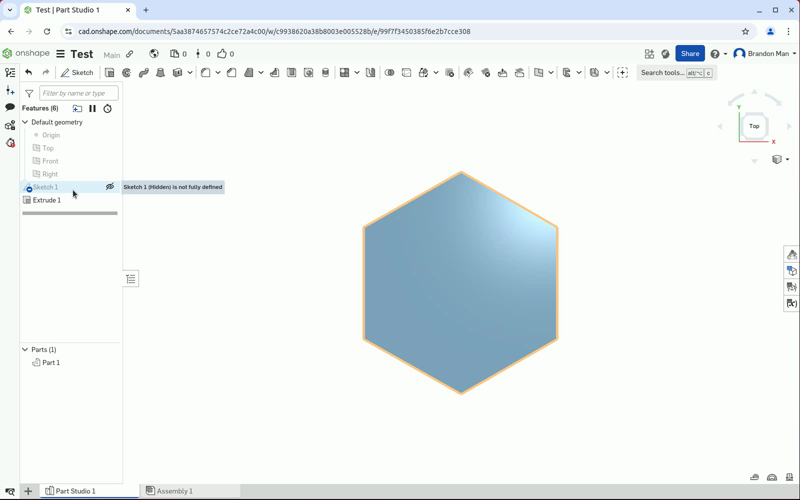
click(73, 189)
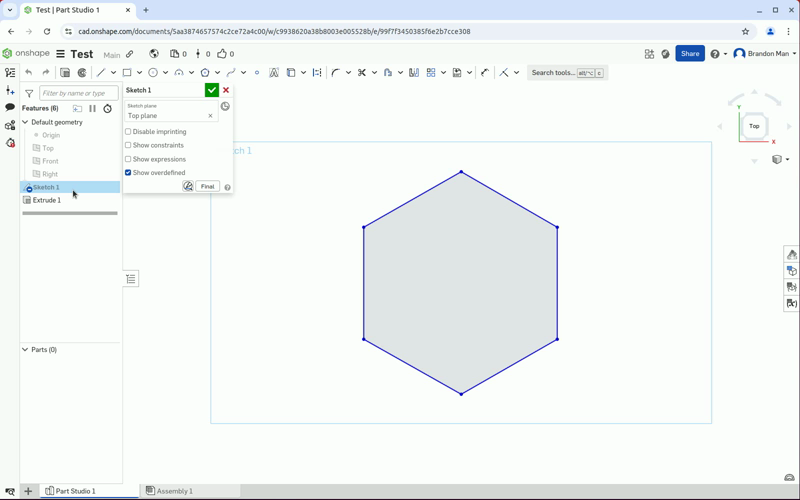
mouse_move(229, 92)
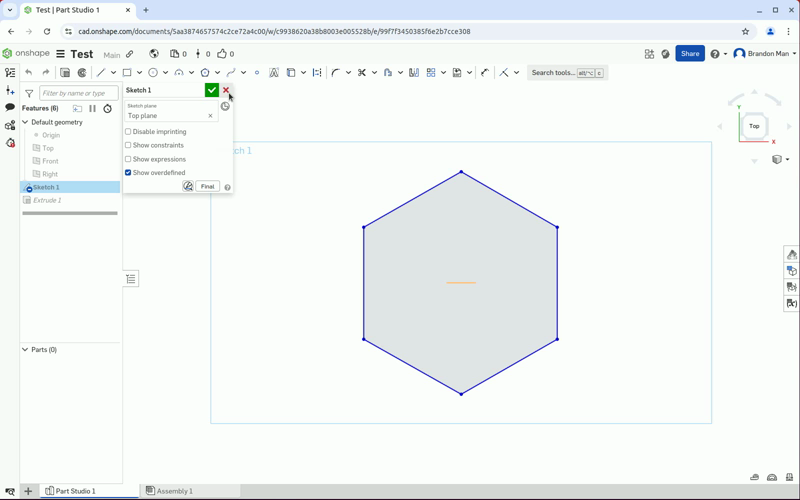
click(229, 92)
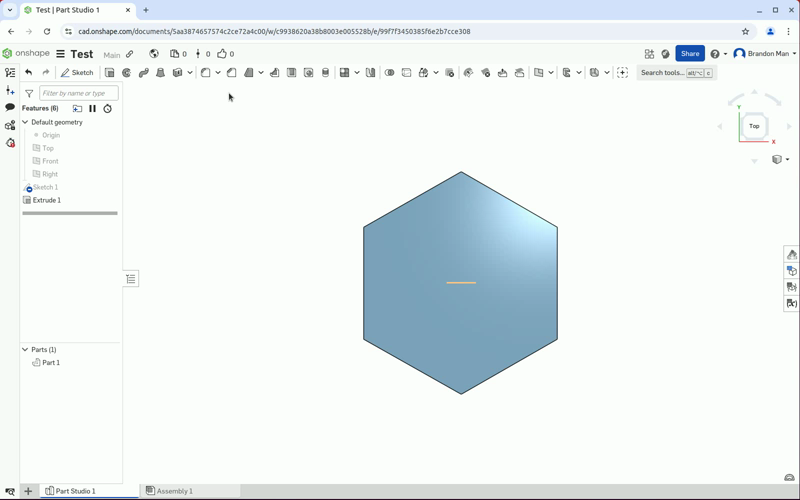
mouse_move(541, 75)
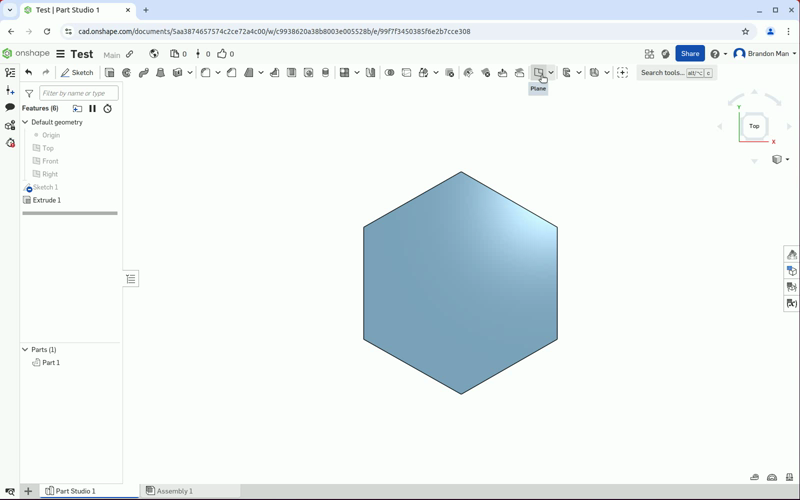
click(541, 75)
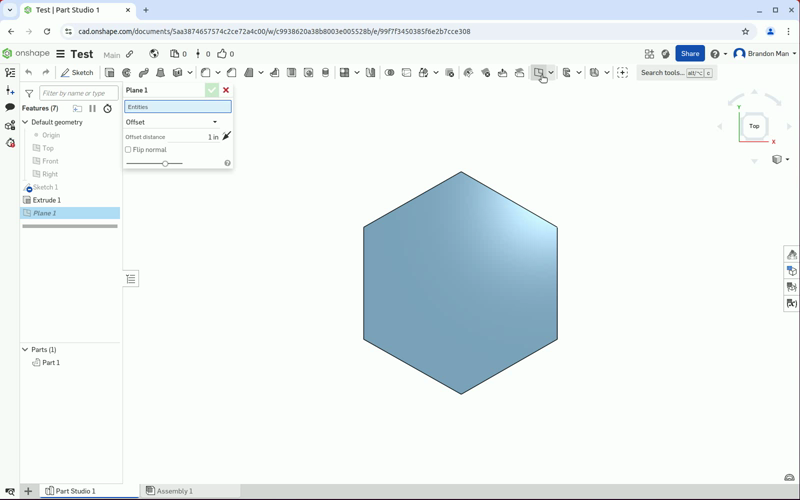
mouse_move(73, 150)
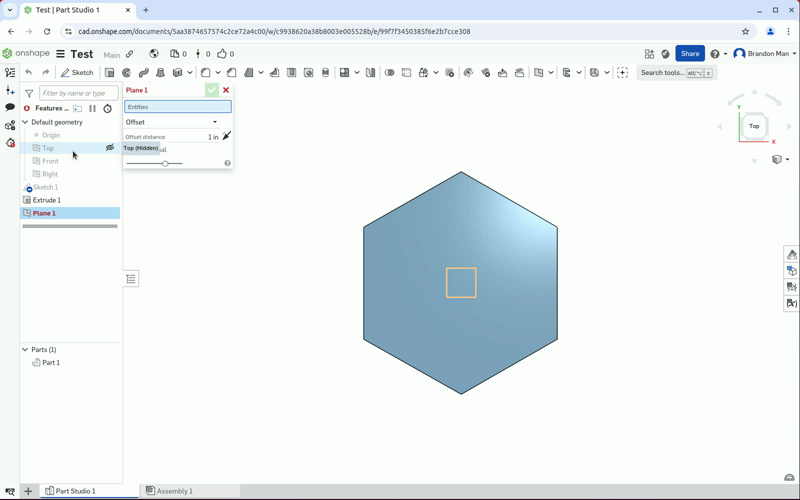
click(73, 150)
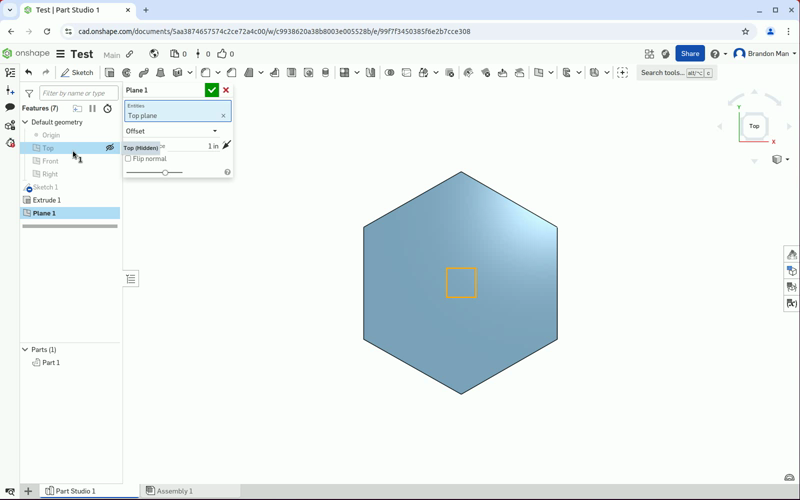
key(tab, 2)
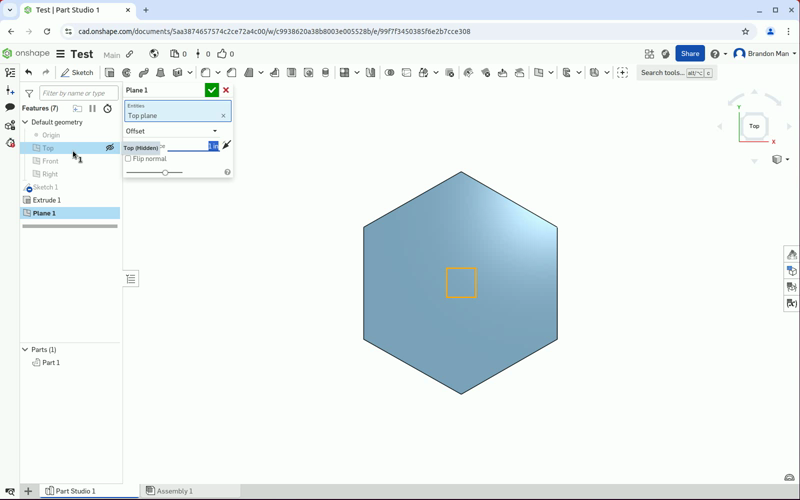
text(8.904)
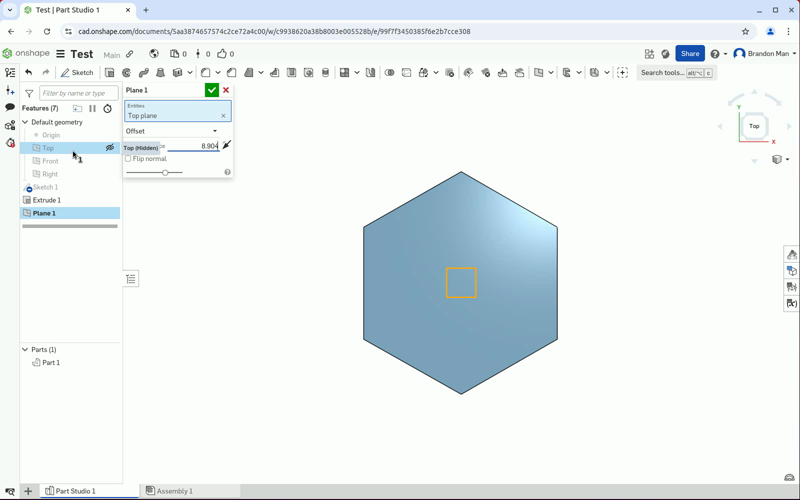
key(enter, 2)
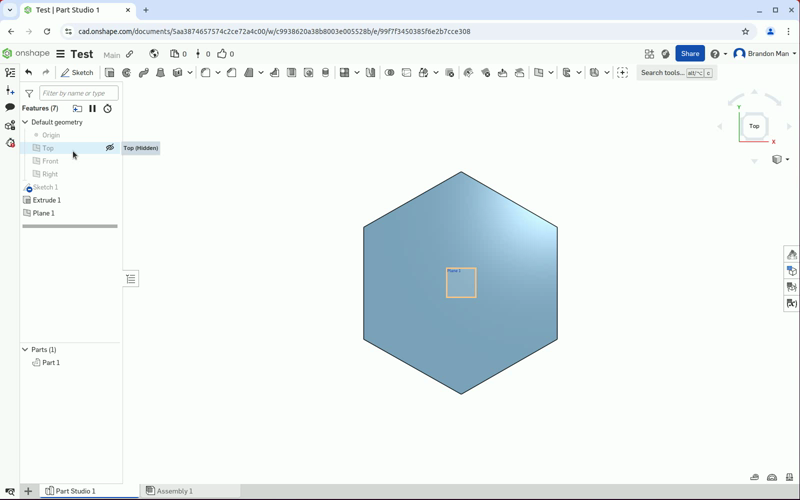
key(shift+s)
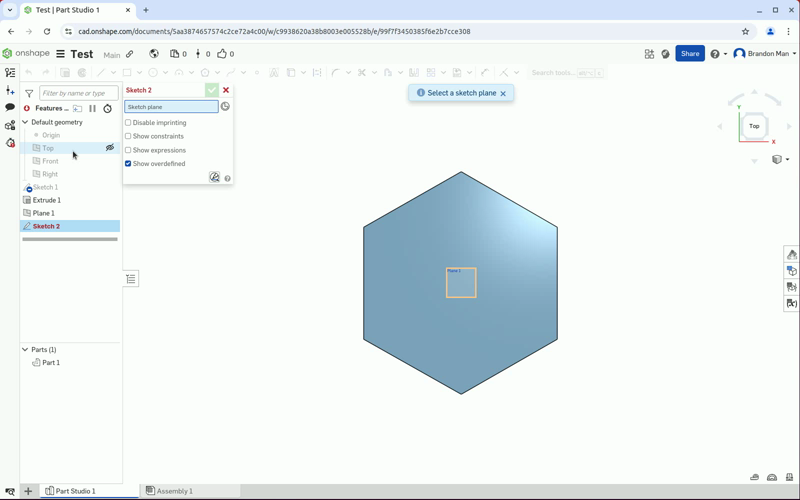
mouse_move(73, 215)
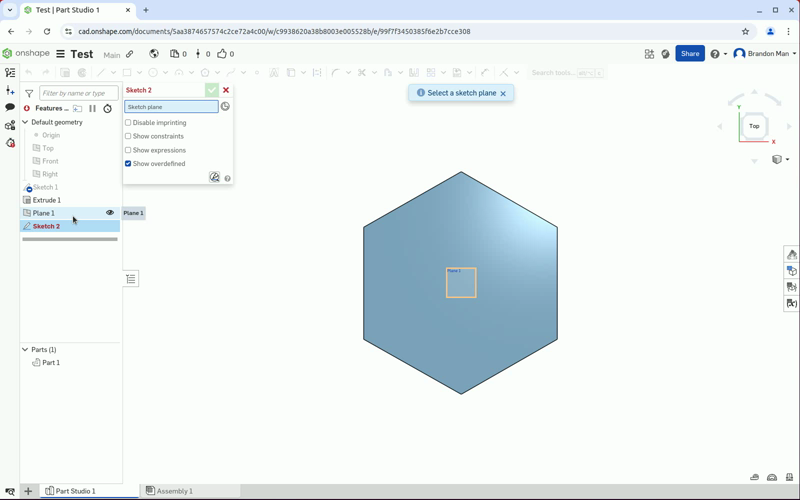
click(73, 215)
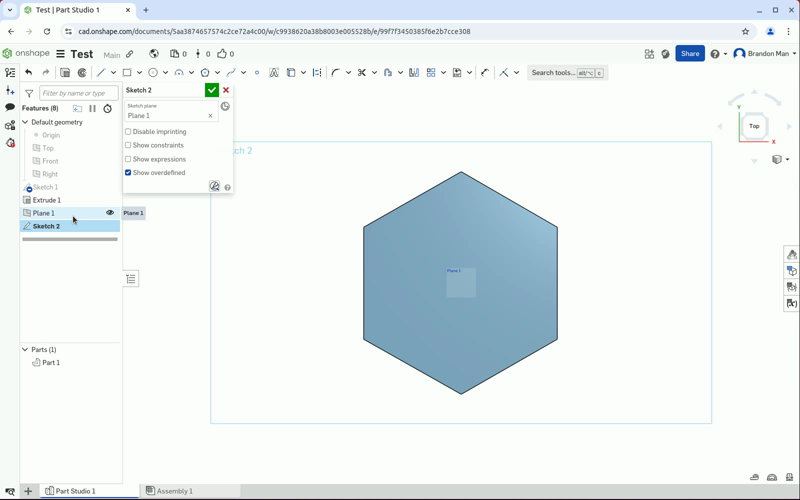
mouse_move(73, 352)
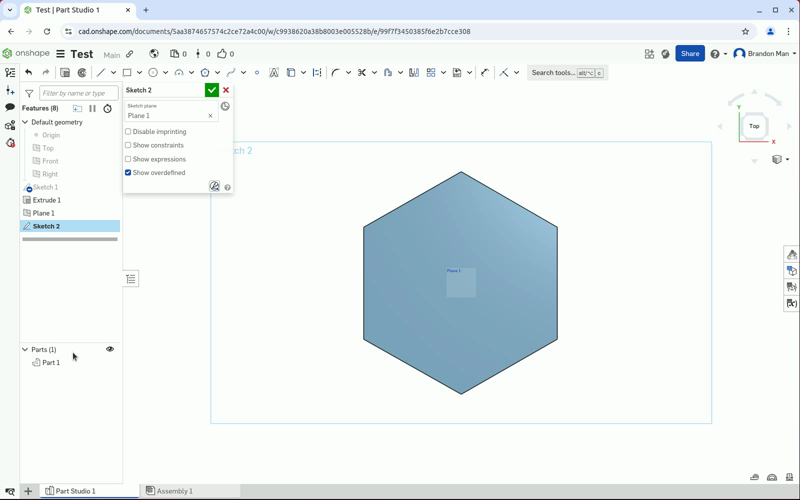
key(y)
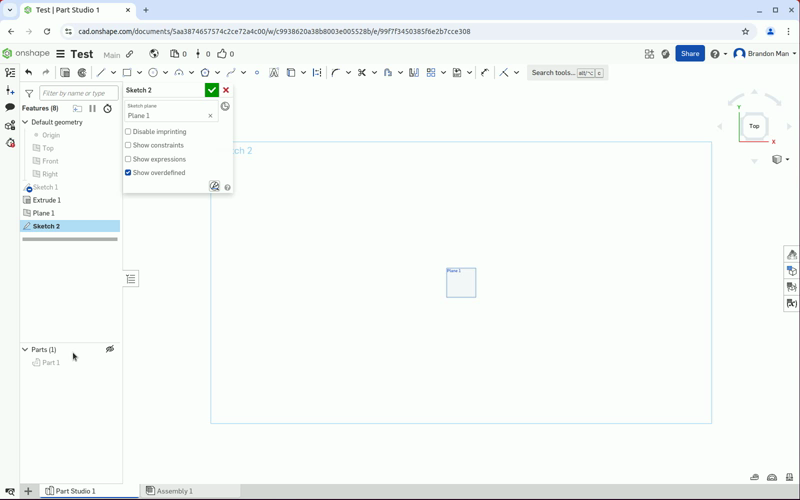
key(c)
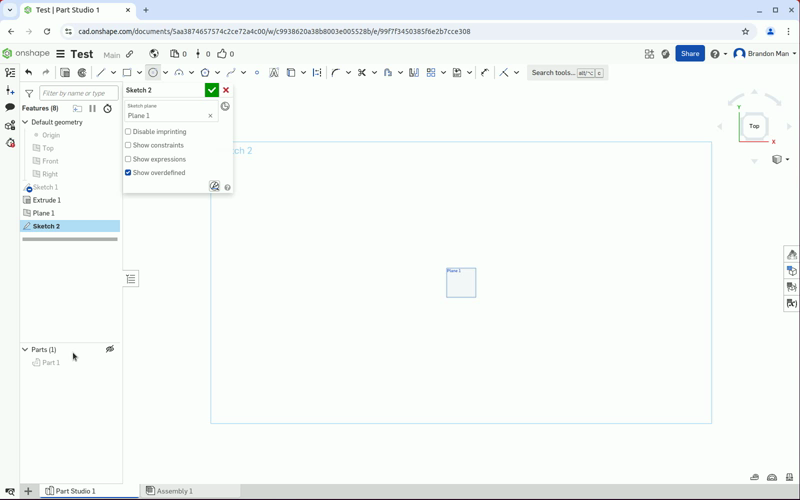
key_down(shift)
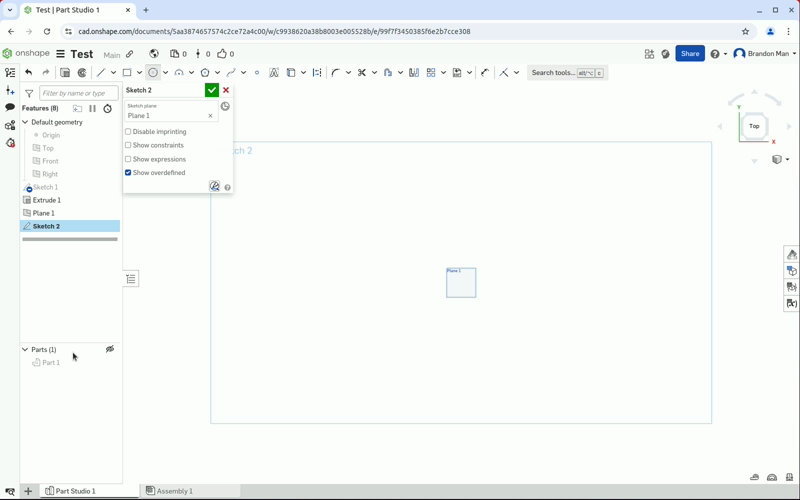
mouse_move(461, 282)
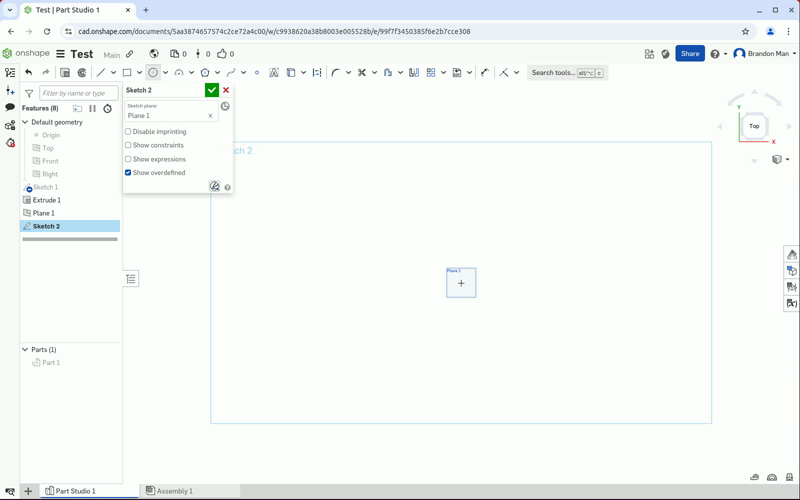
click(461, 282)
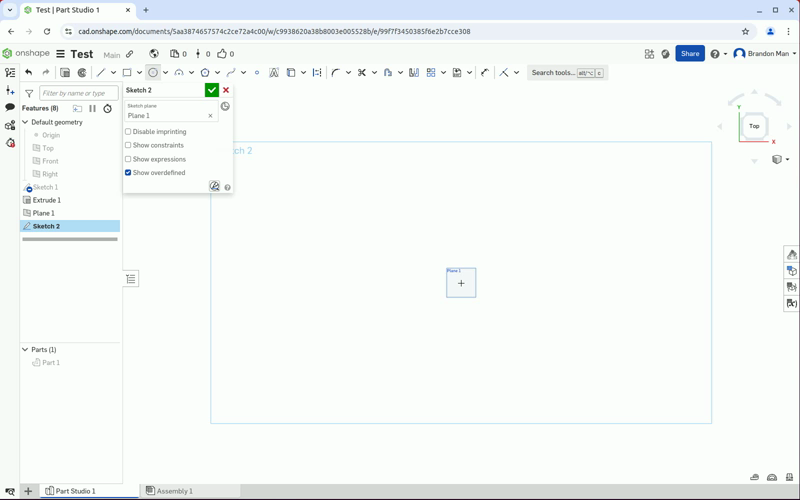
key_up(shift)
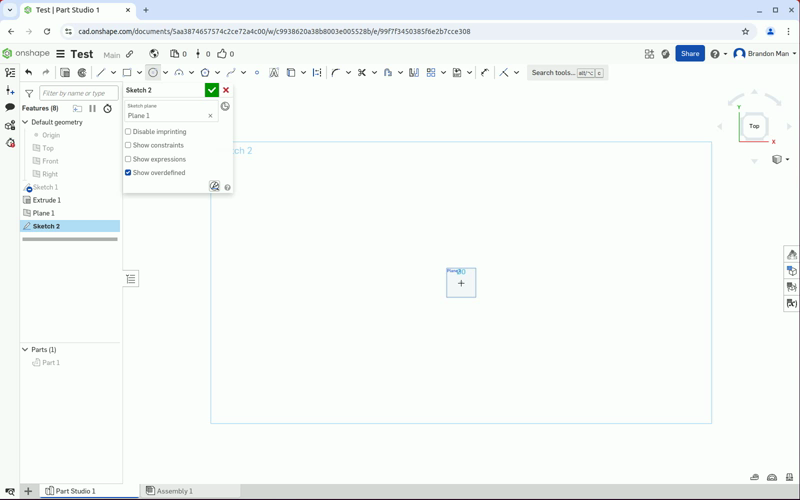
mouse_move(549, 282)
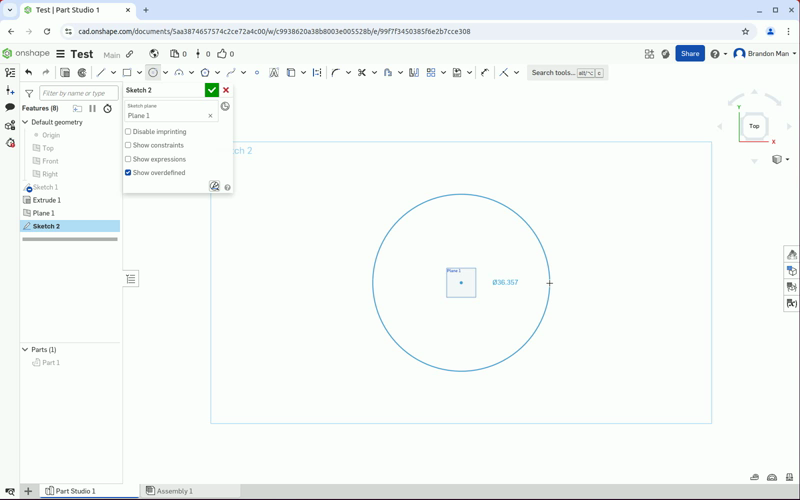
click(549, 282)
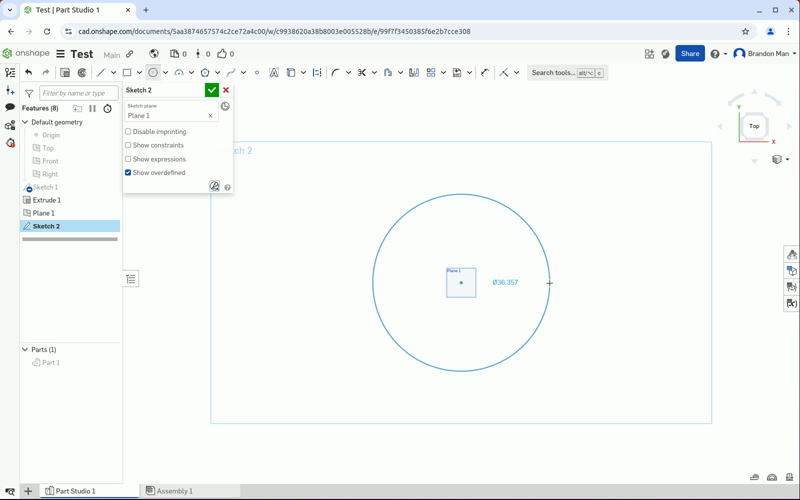
key(esc)
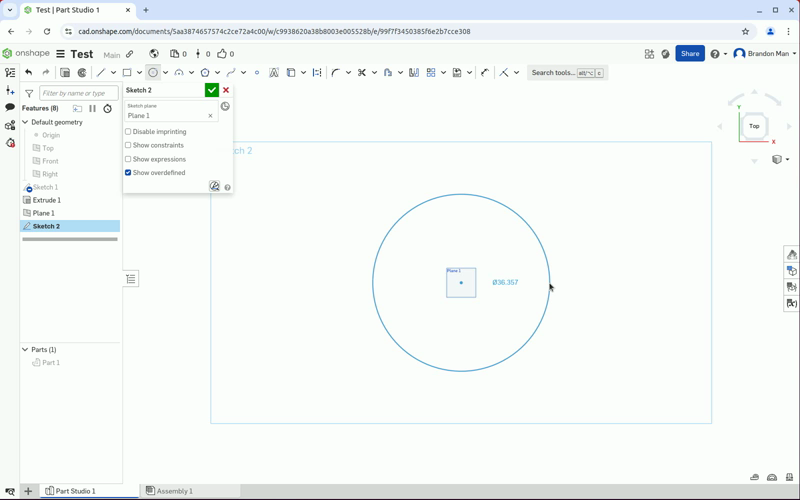
mouse_move(448, 316)
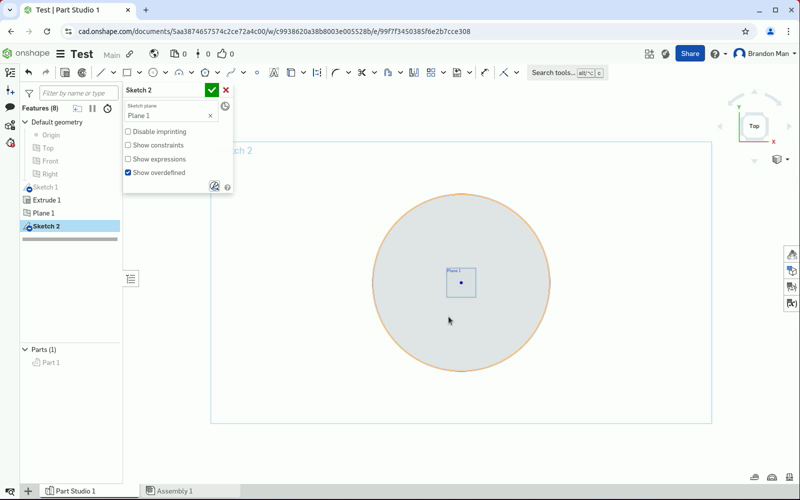
click(448, 316)
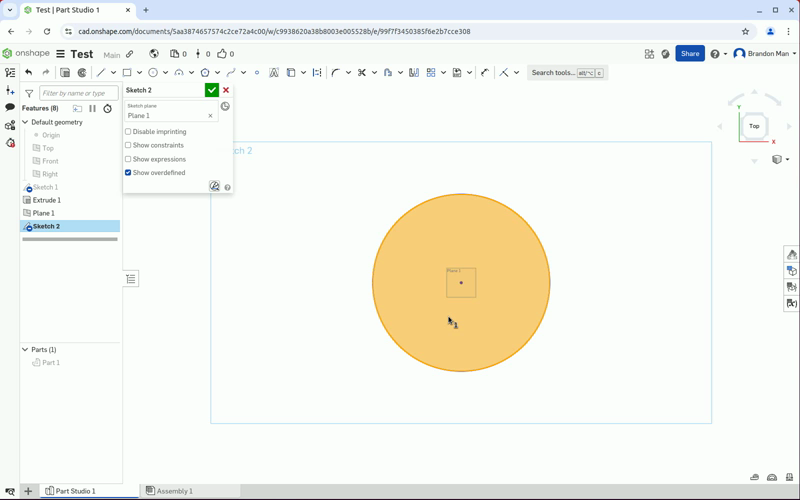
mouse_move(73, 352)
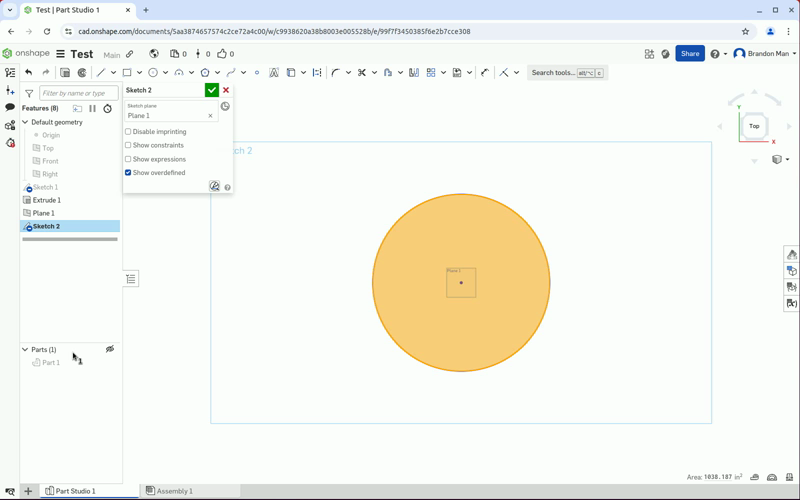
key(shift+y)
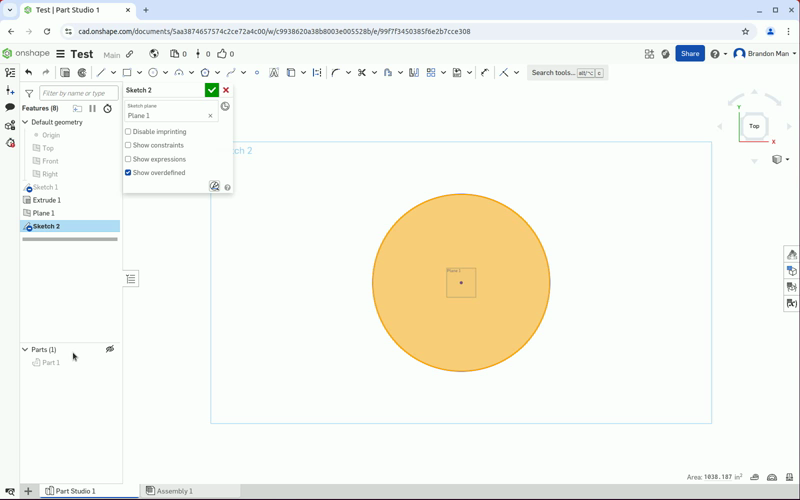
key(shift+e)
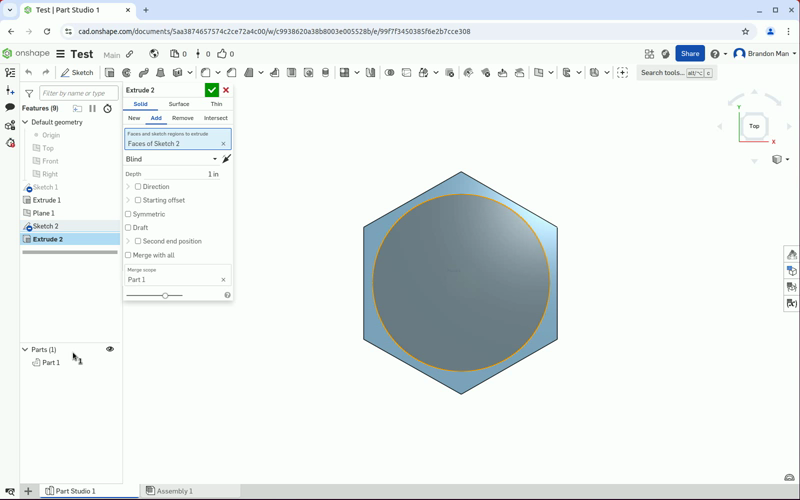
mouse_move(143, 106)
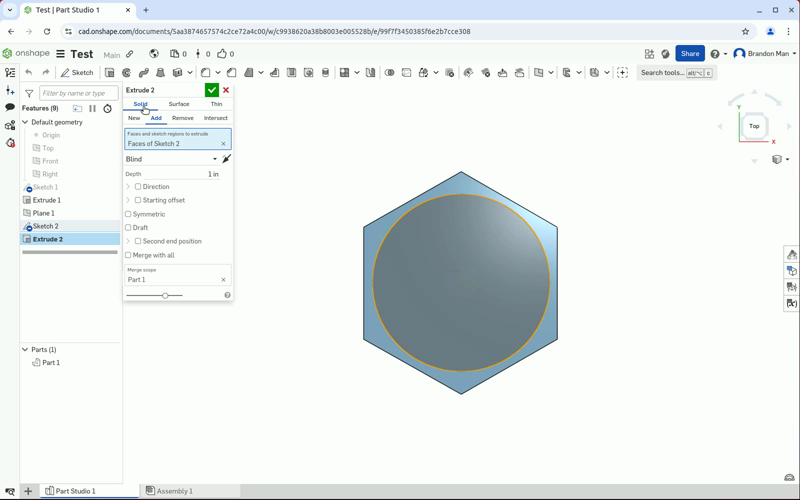
click(143, 106)
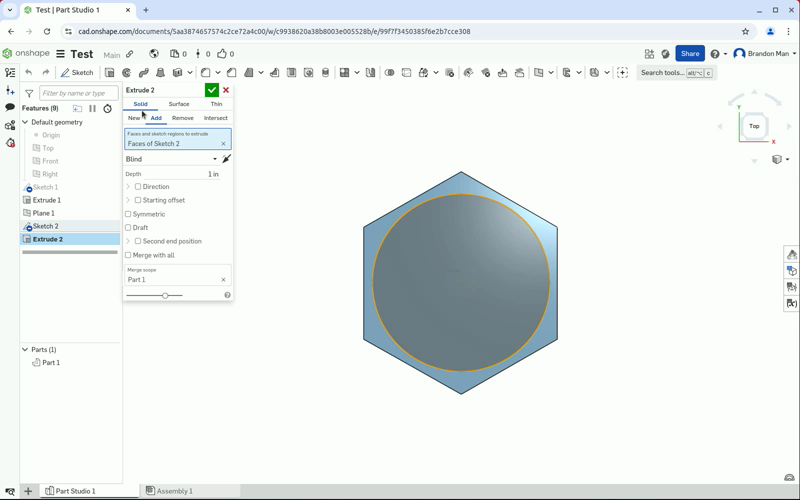
mouse_move(137, 120)
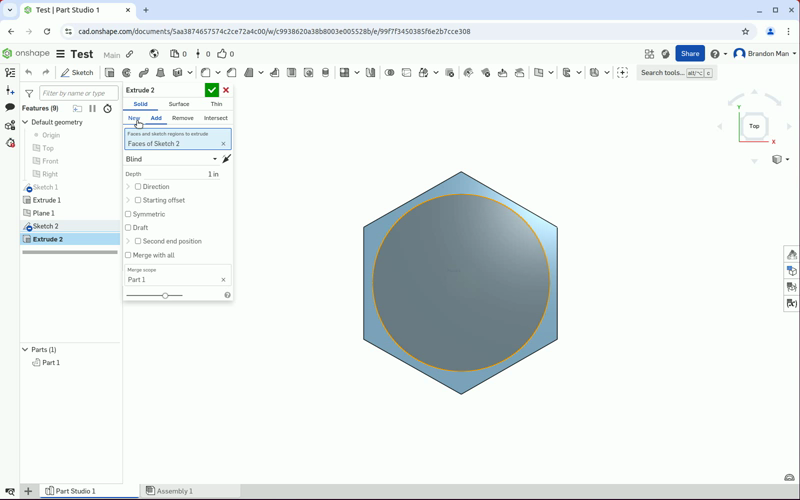
click(137, 120)
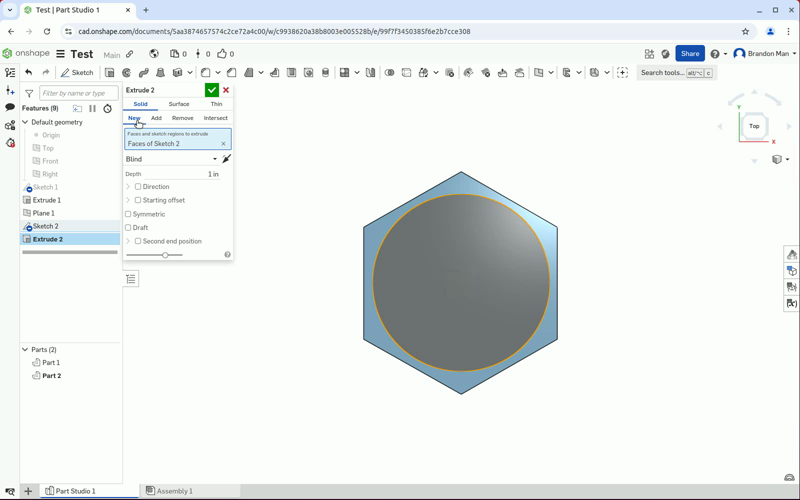
key(tab, 4)
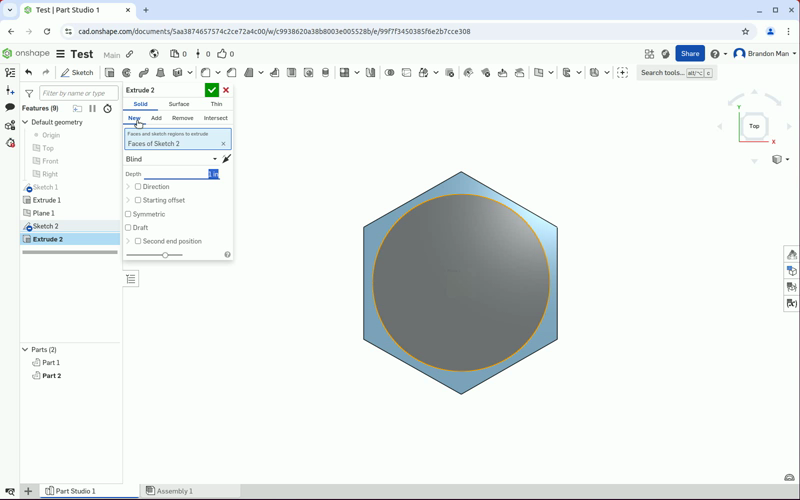
text(3.611)
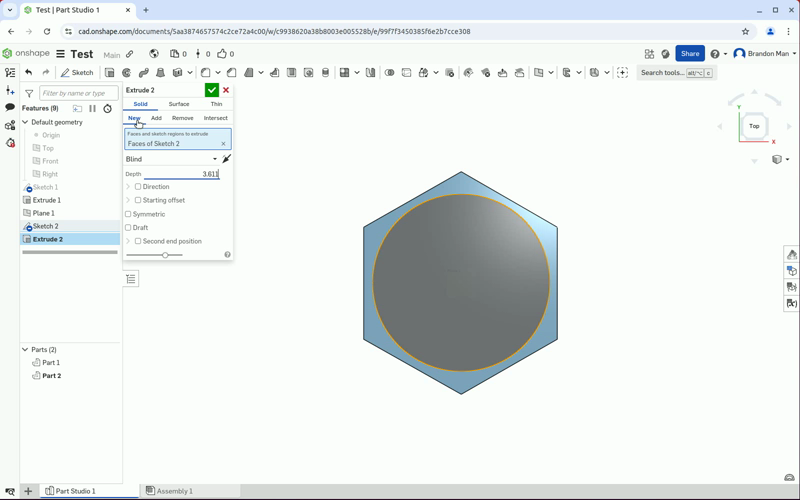
key(enter)
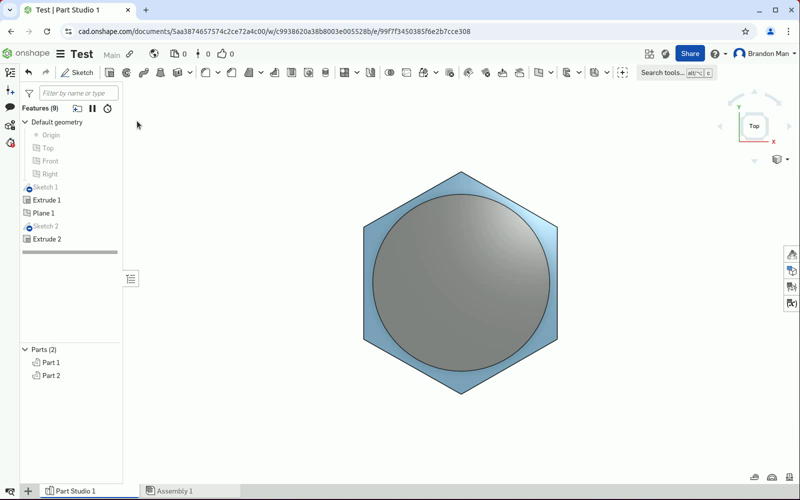
key(shift+h)
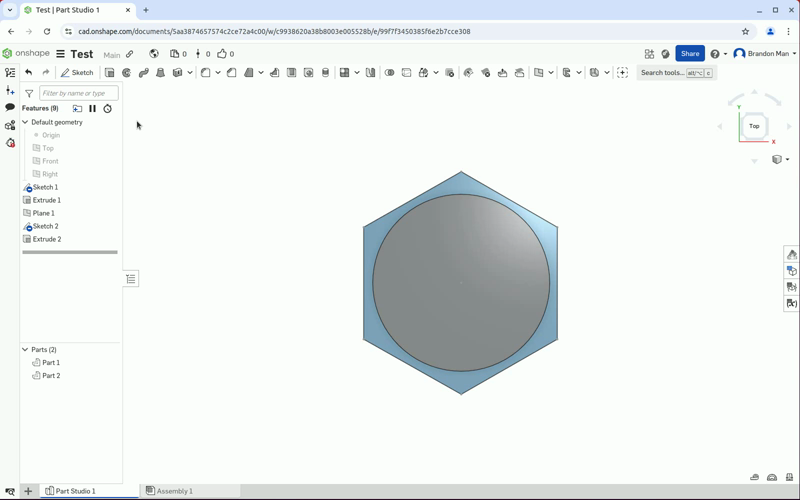
key(shift+h)
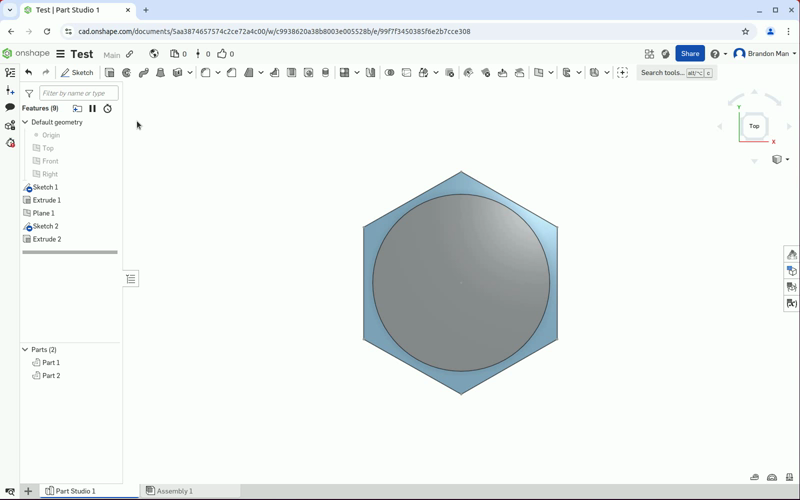
key(shift+7)
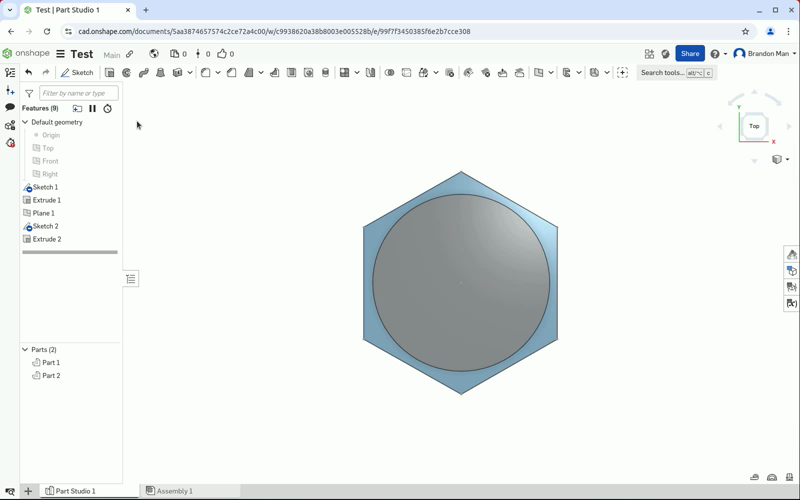
key(up, 3)
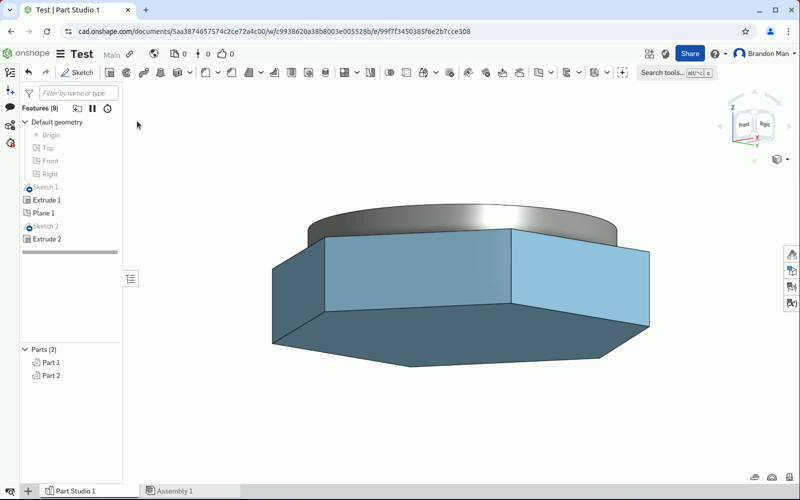
key(left, 3)
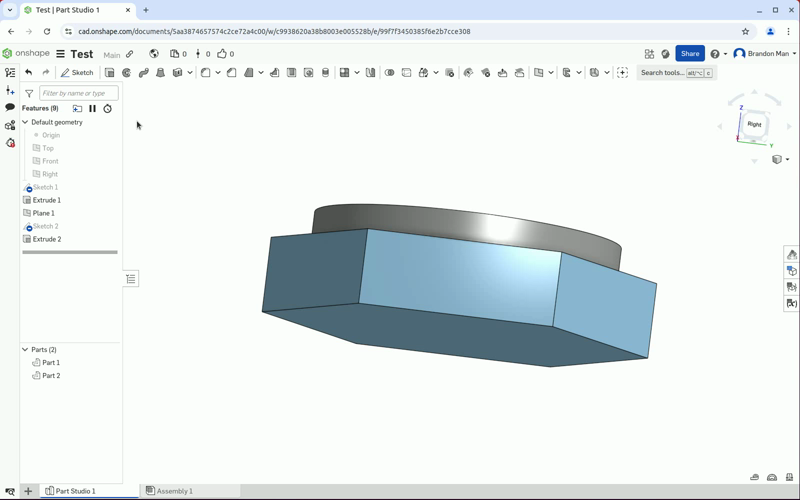
key(right, 3)
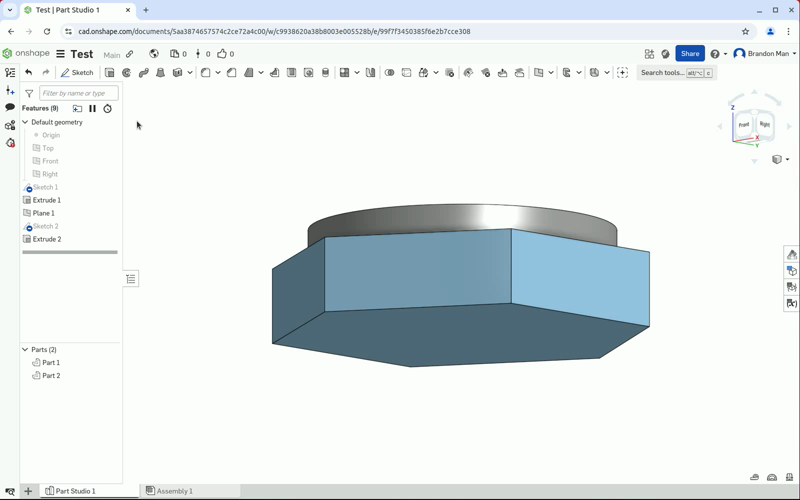
key(down, 3)
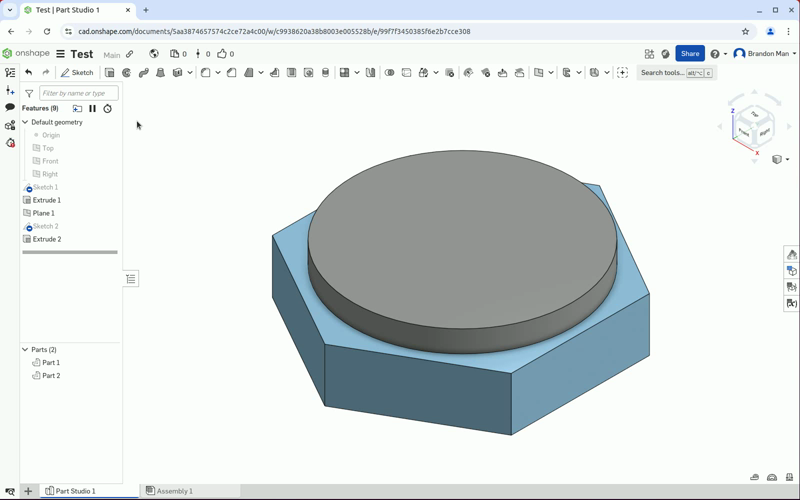
mouse_move(73, 189)
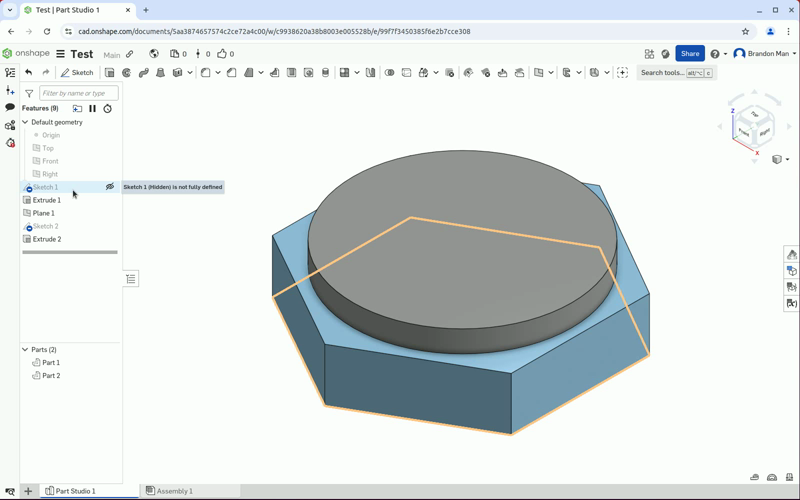
click(73, 189)